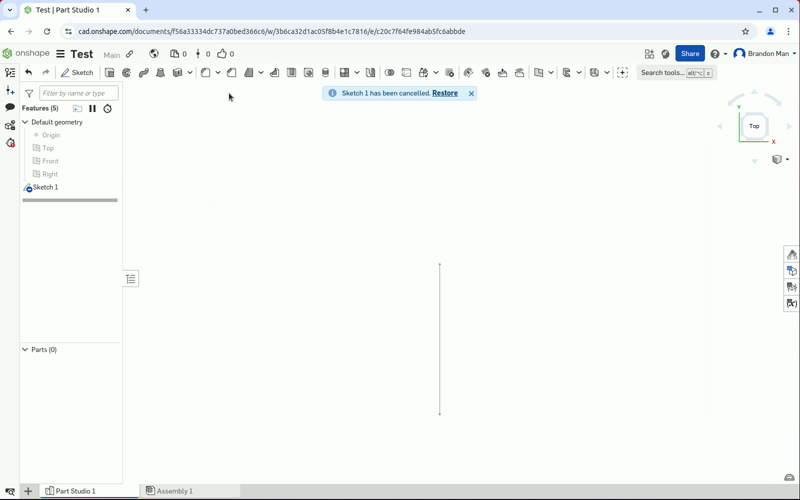
key(shift+h)
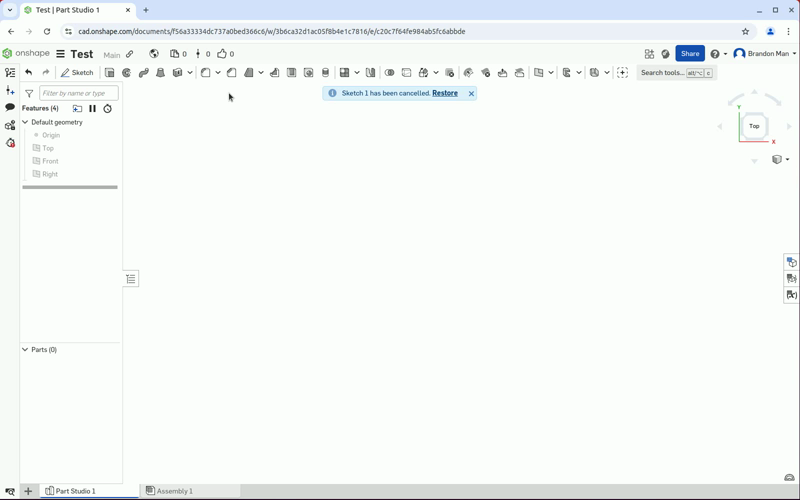
mouse_move(73, 352)
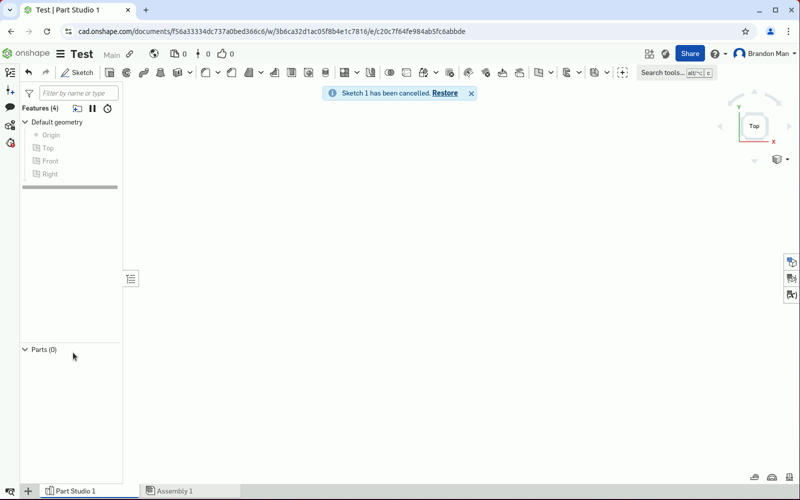
key(y)
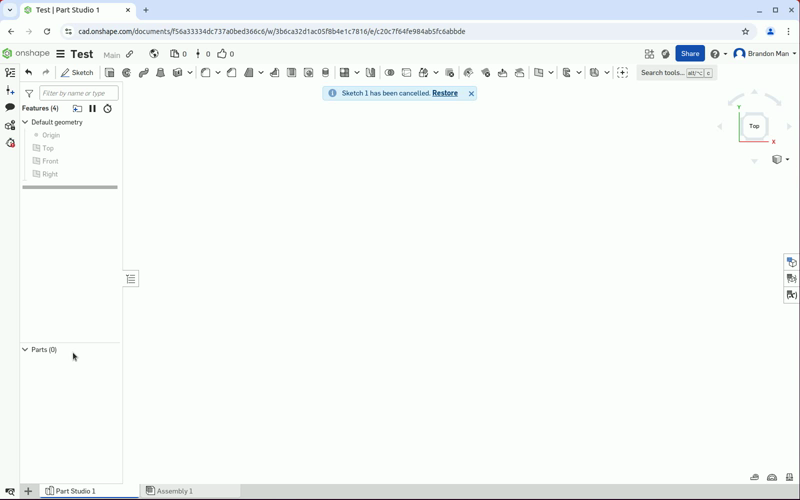
key(shift+p)
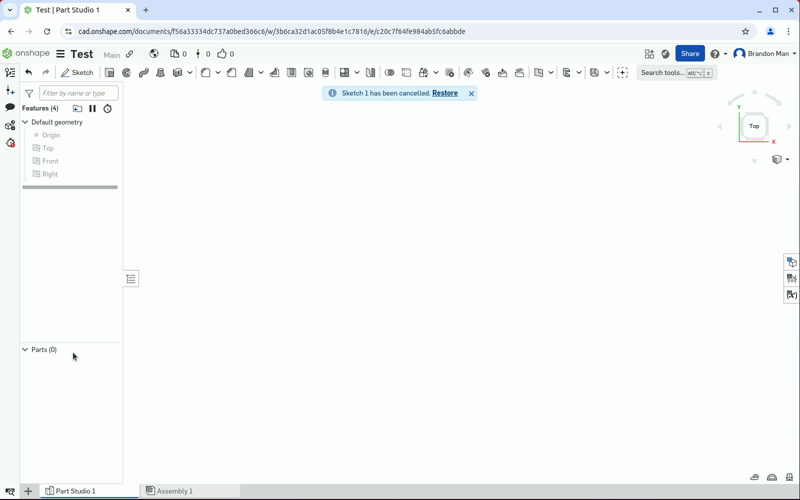
key(space)
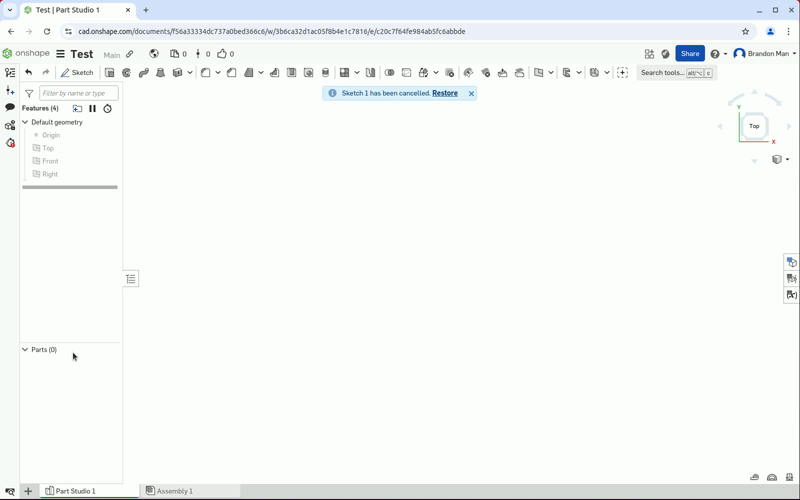
key_down(shift)
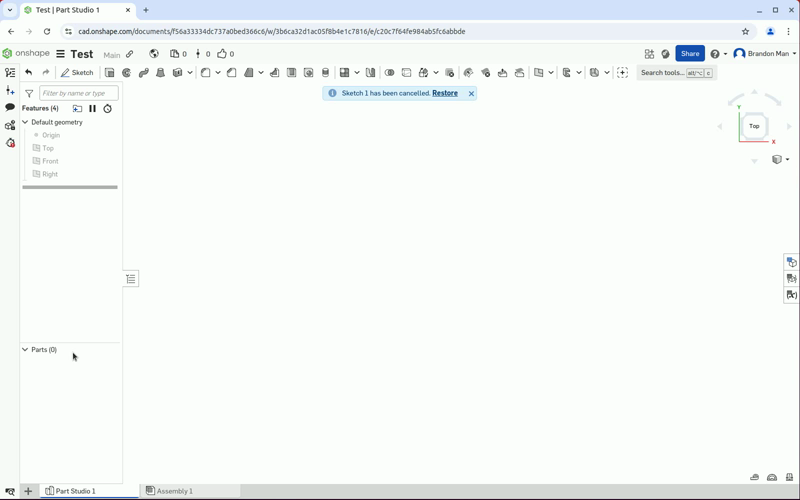
key(up)
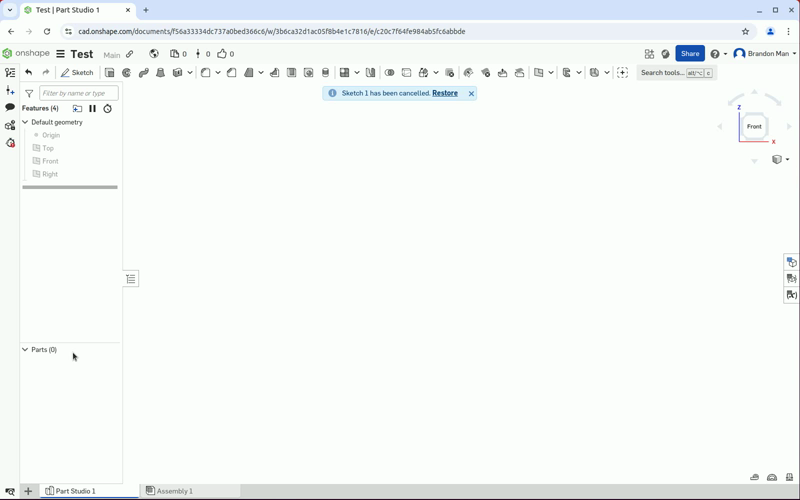
key_up(shift)
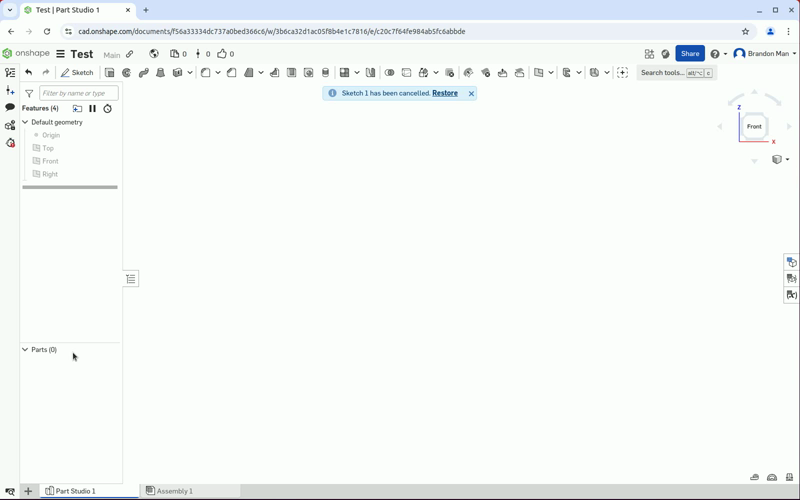
key(space)
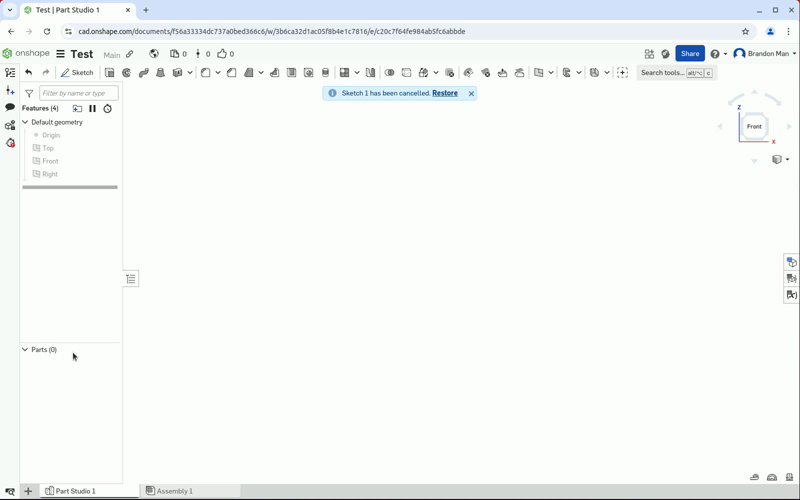
key_down(shift)
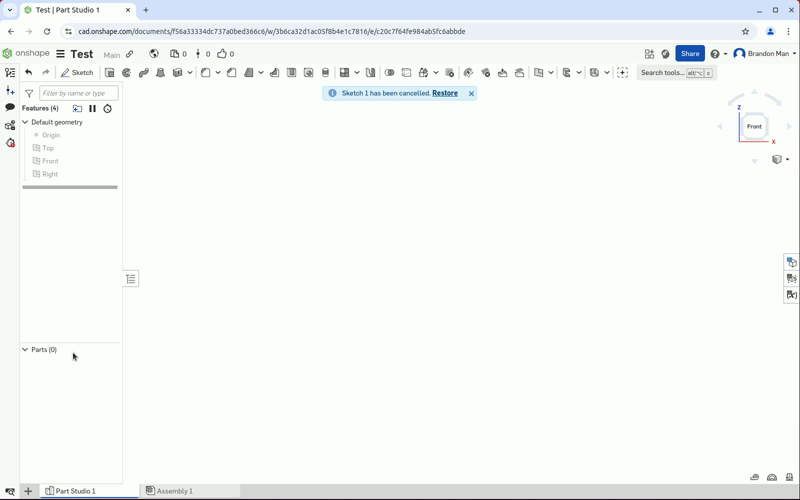
key(left)
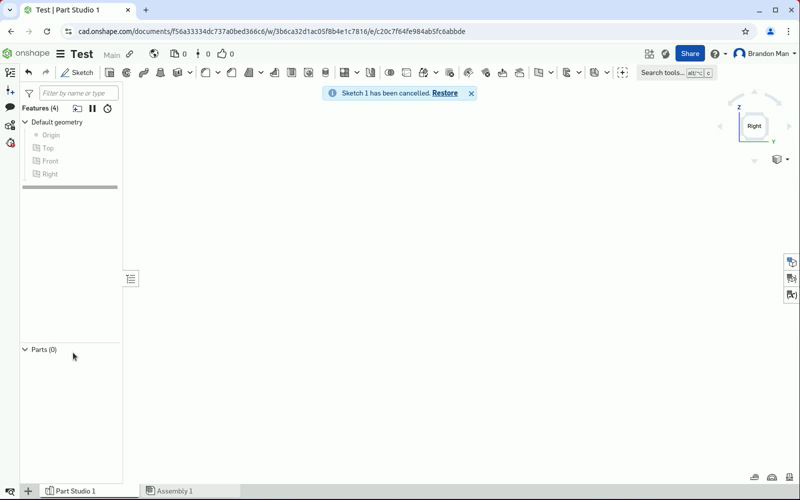
key_up(shift)
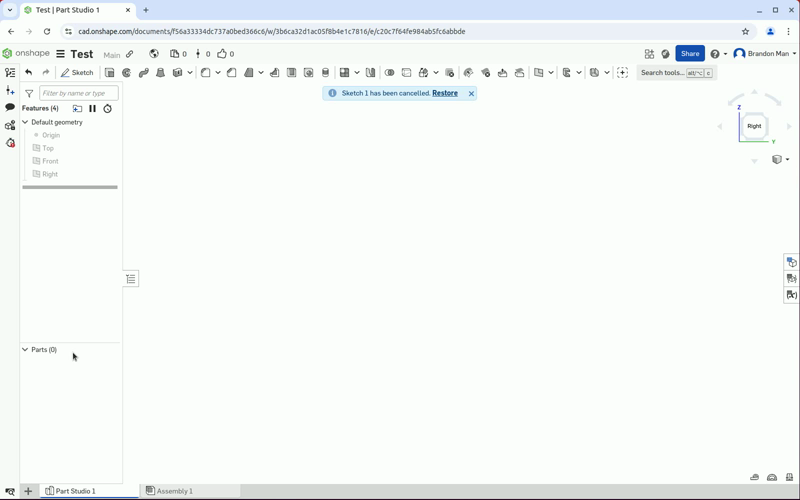
mouse_move(73, 352)
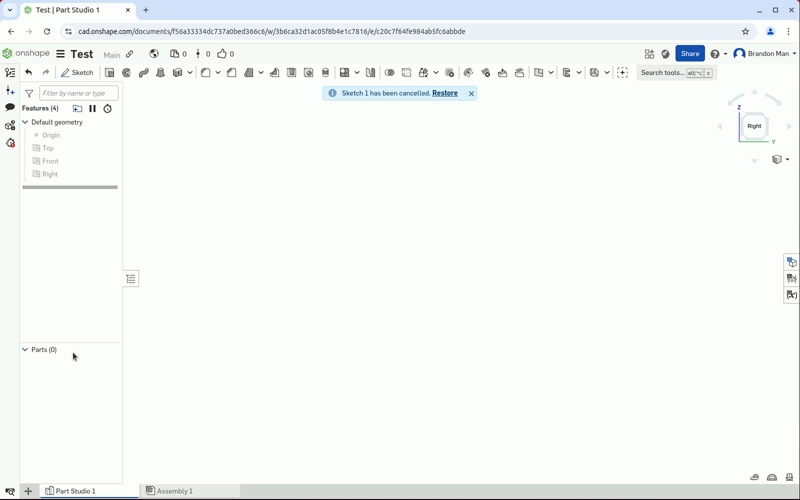
key(shift+y)
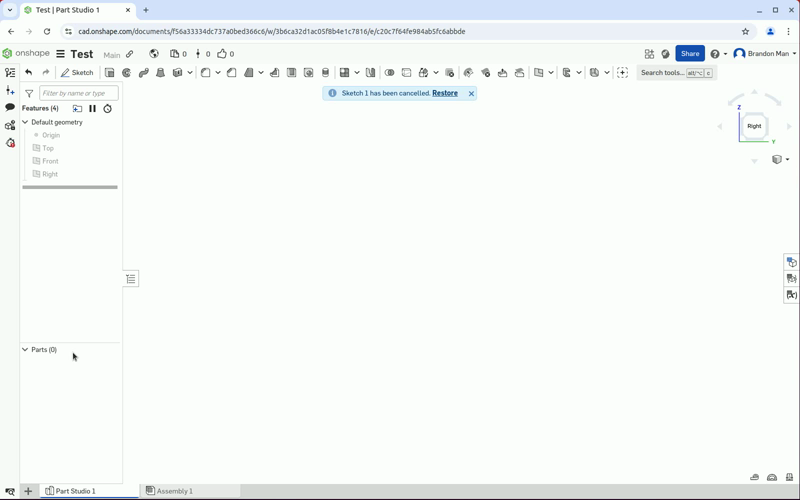
key(shift+s)
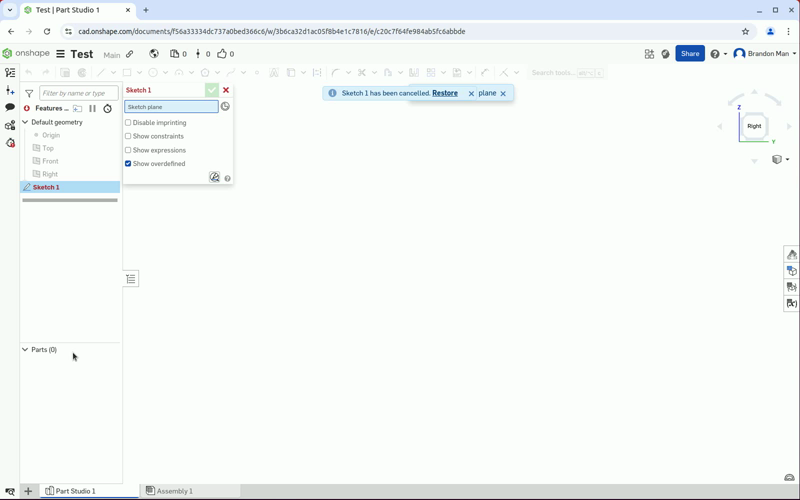
mouse_move(73, 176)
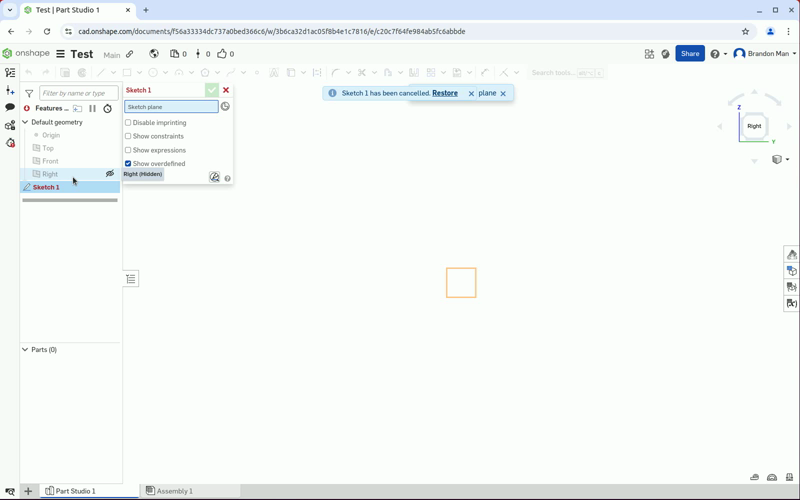
click(73, 176)
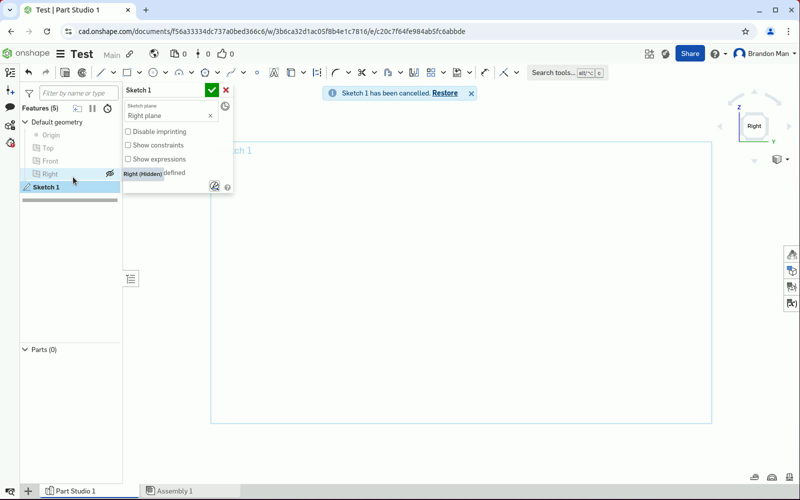
mouse_move(73, 352)
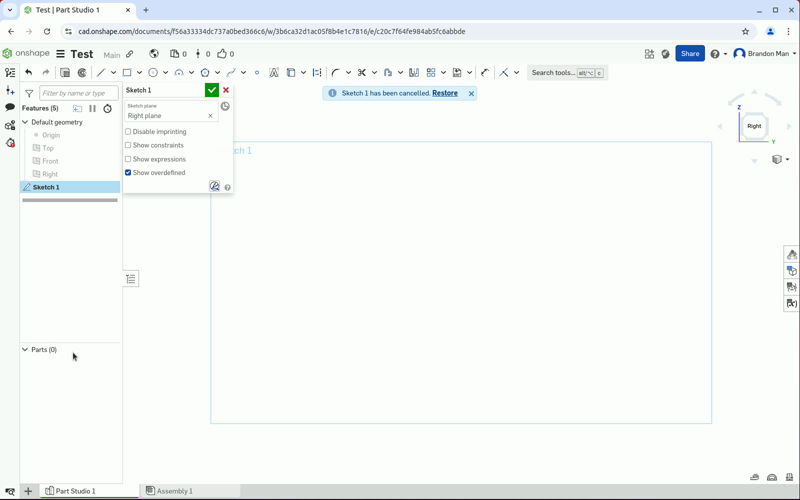
key(y)
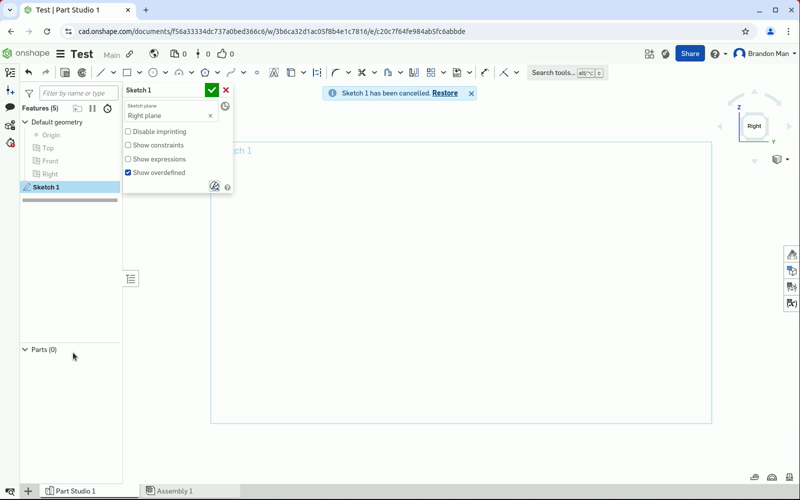
key(c)
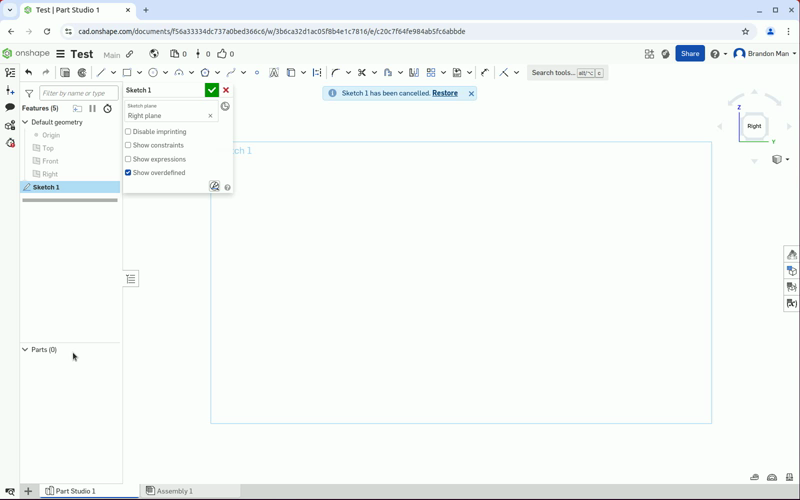
key_down(shift)
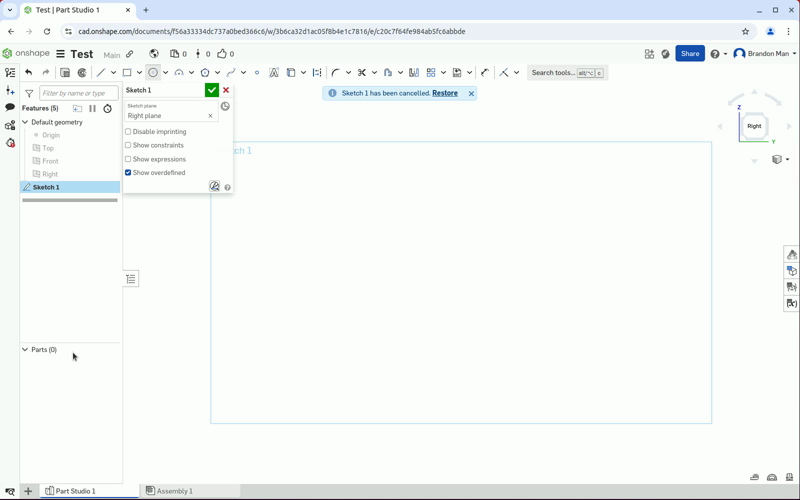
mouse_move(461, 282)
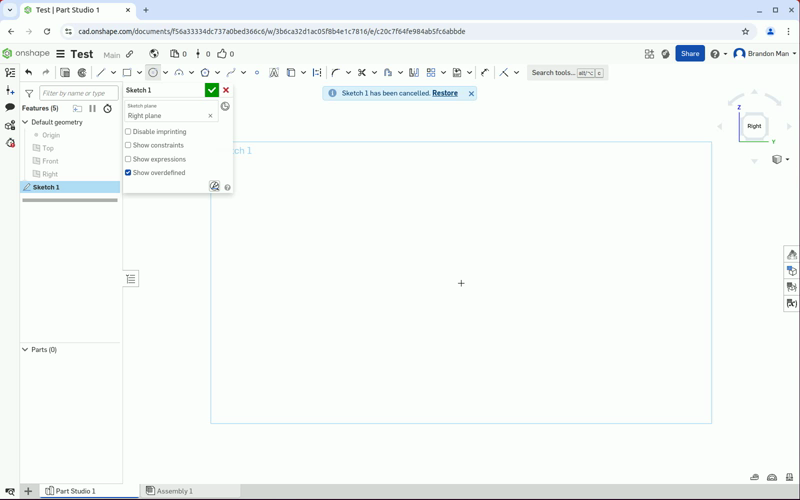
click(461, 282)
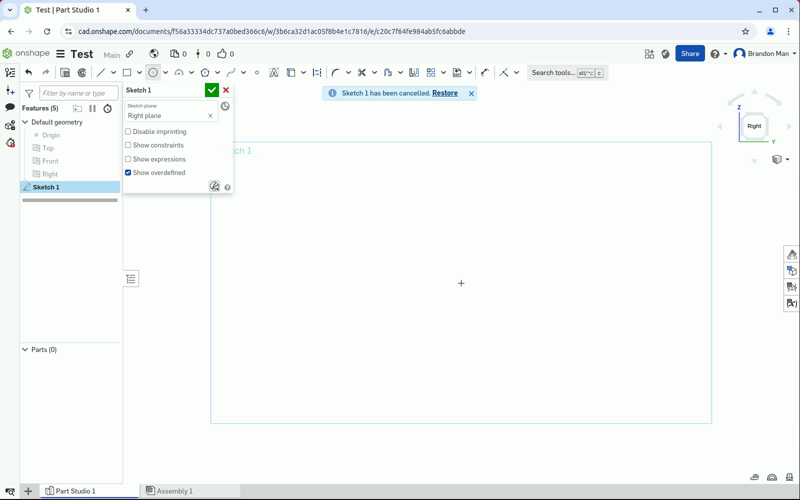
key_up(shift)
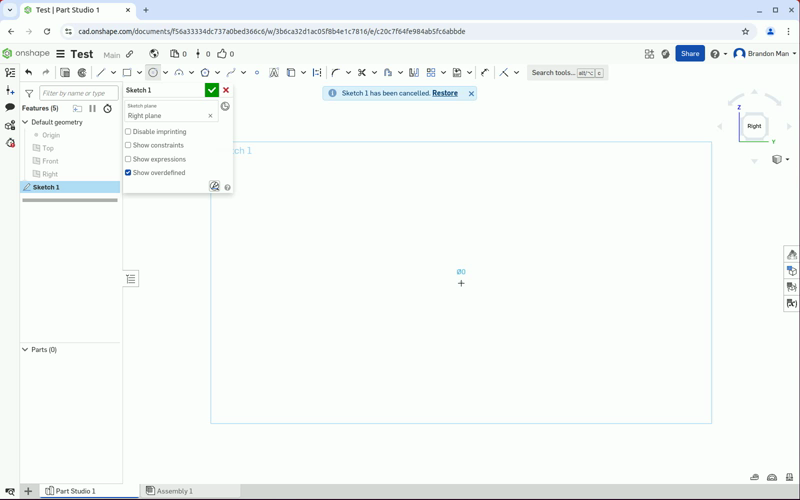
mouse_move(465, 282)
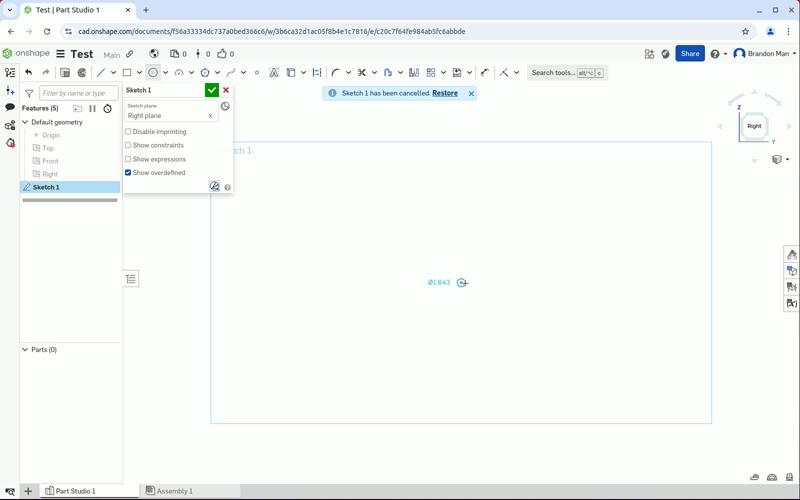
click(465, 282)
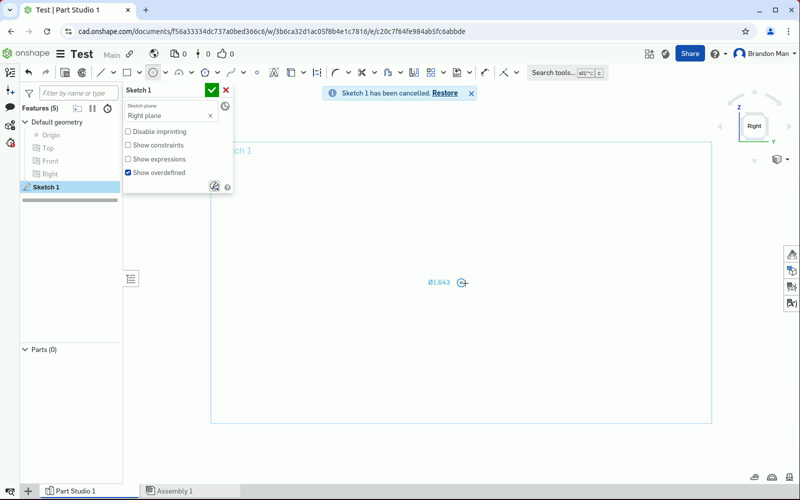
key(esc)
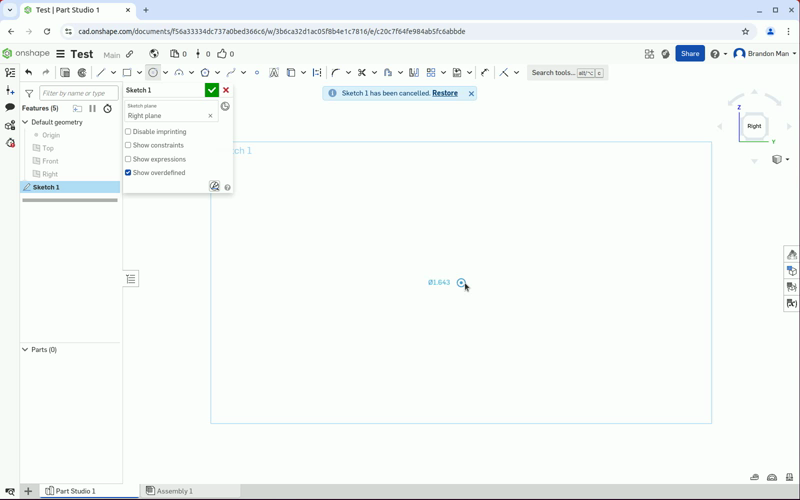
mouse_move(459, 282)
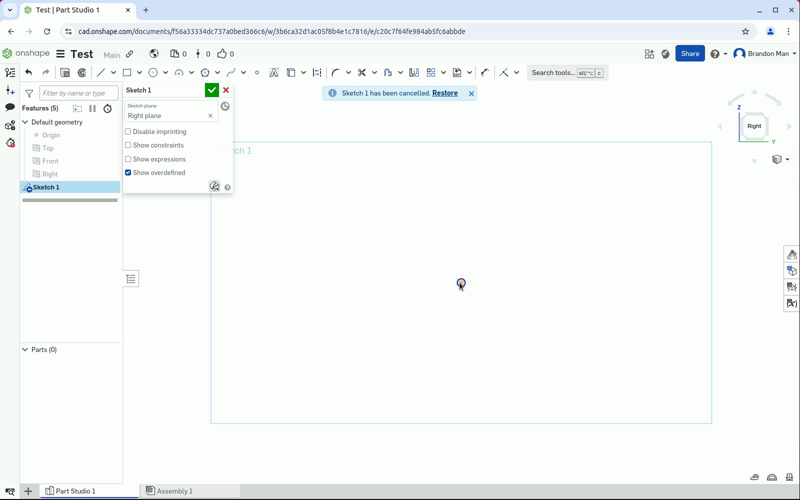
scroll(6)
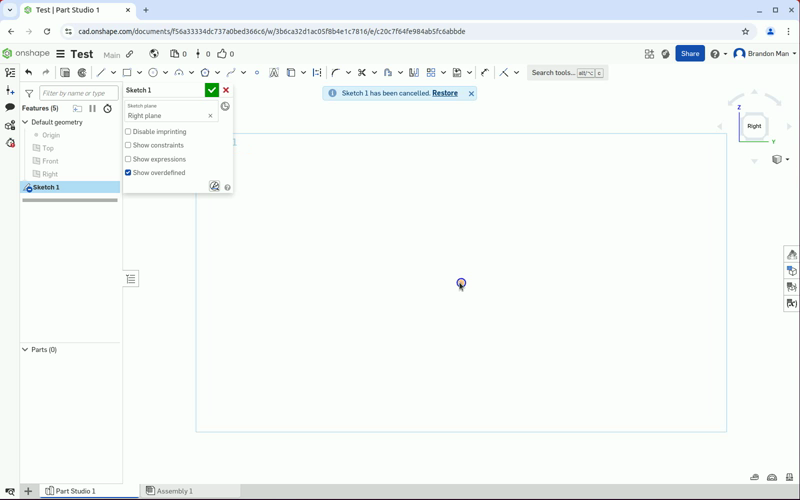
scroll(6)
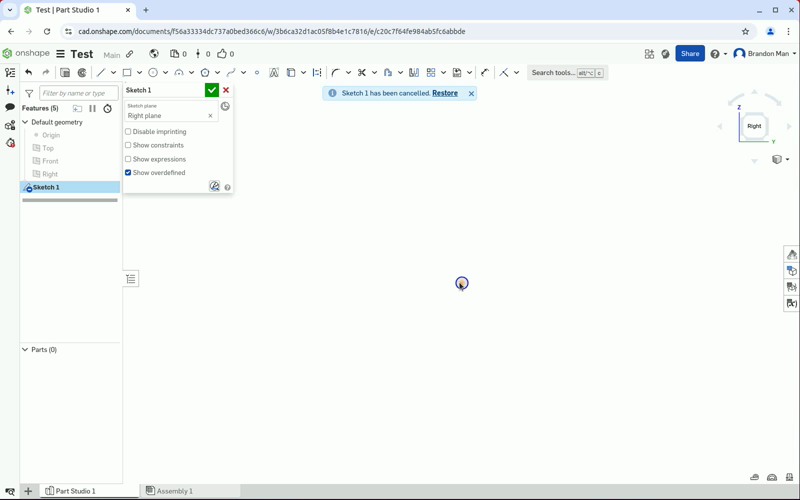
scroll(6)
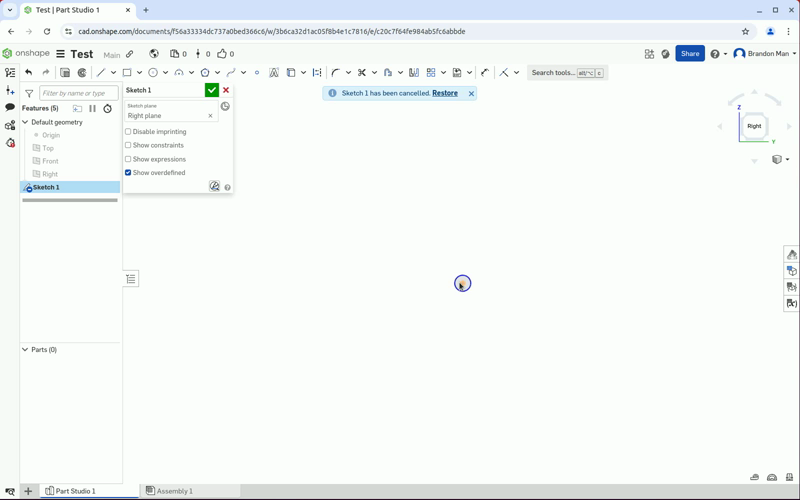
scroll(6)
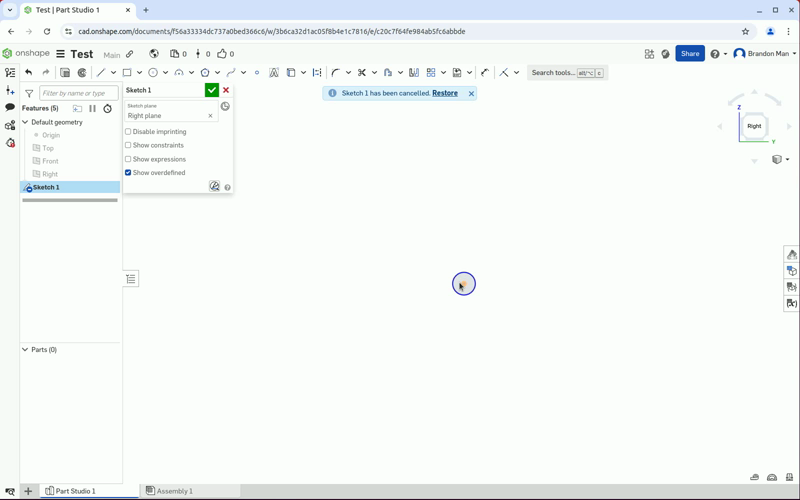
scroll(6)
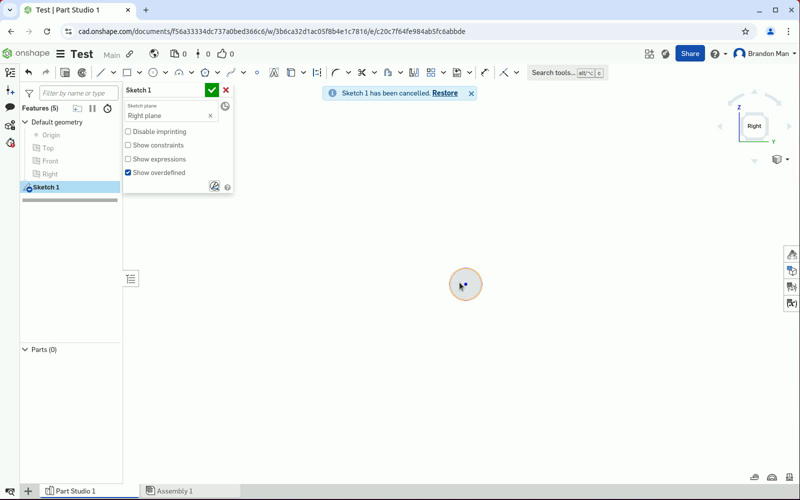
scroll(6)
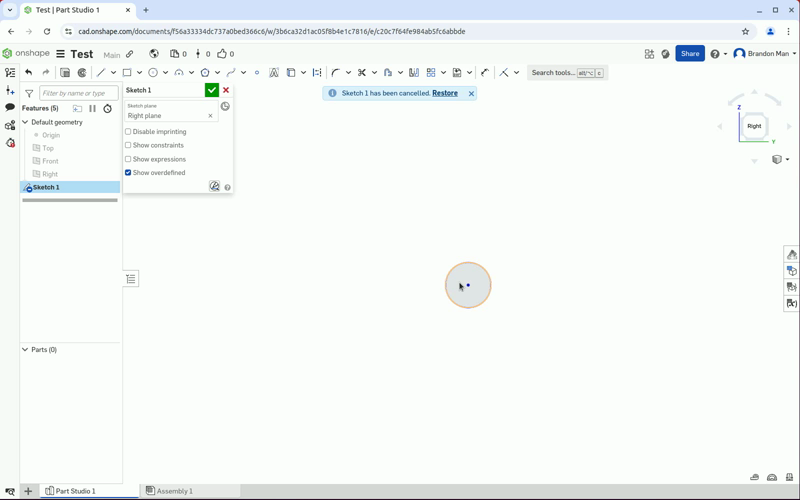
scroll(6)
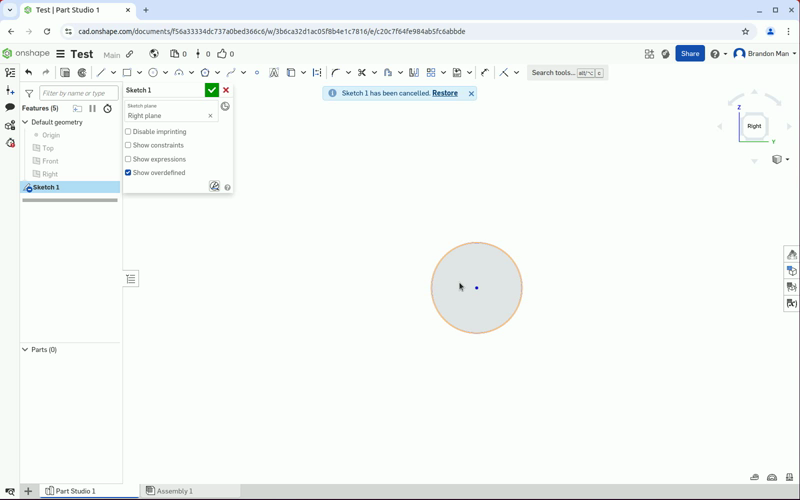
click(459, 282)
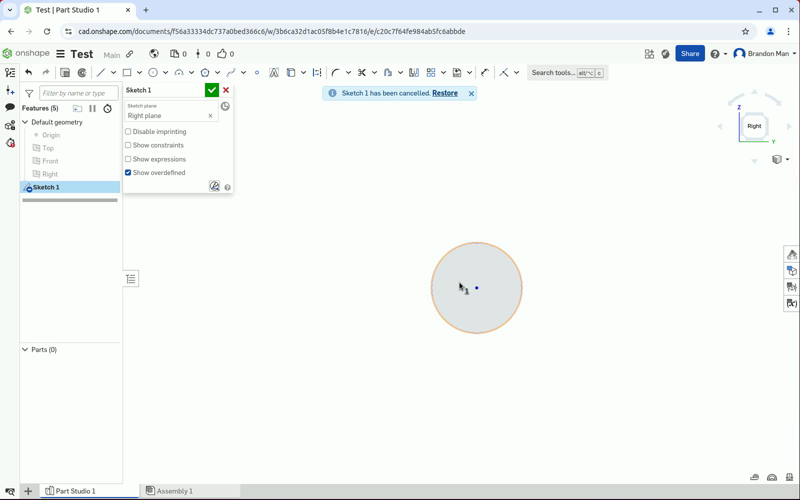
scroll(-6)
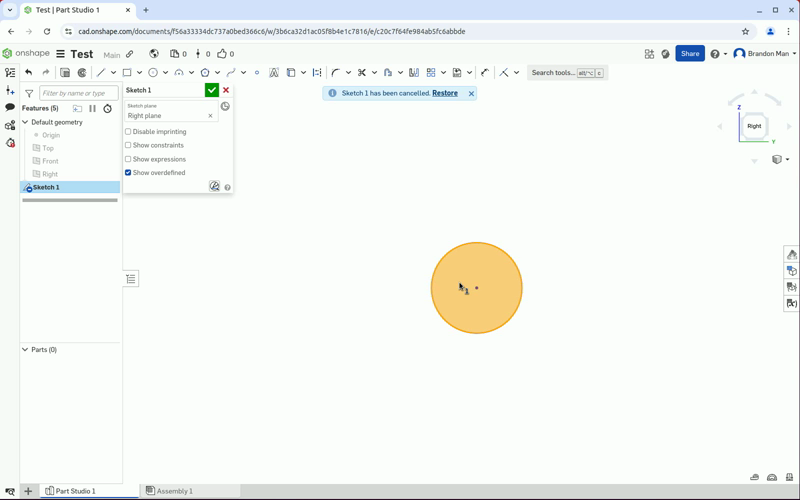
scroll(-6)
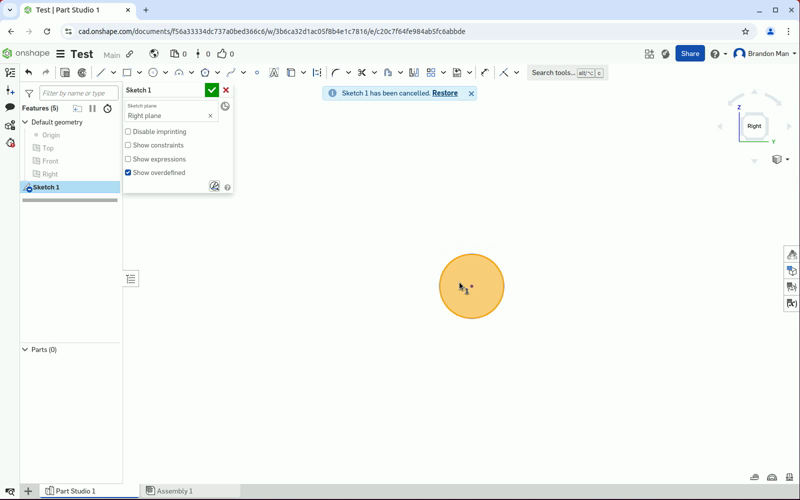
scroll(-6)
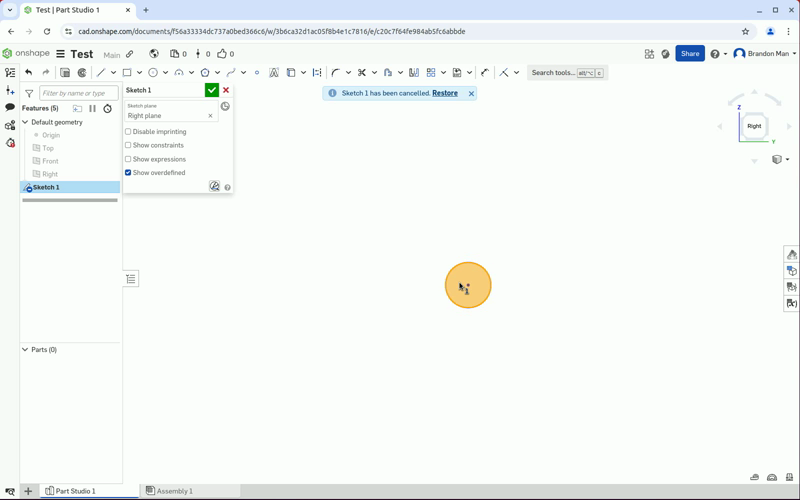
scroll(-6)
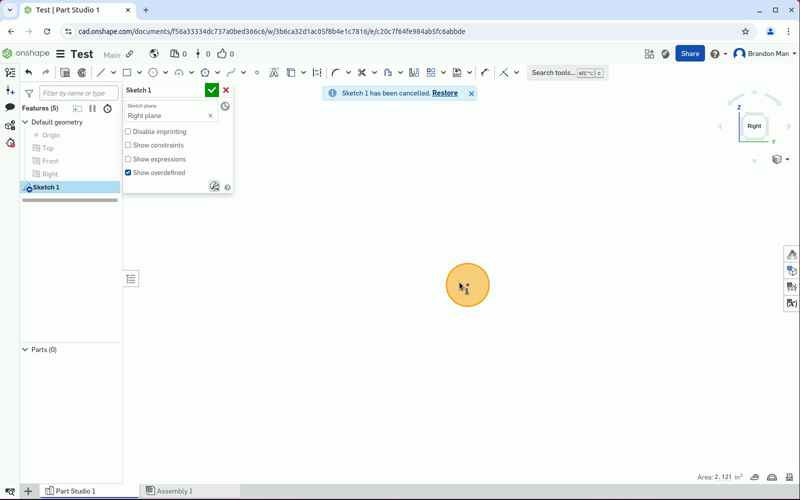
scroll(-6)
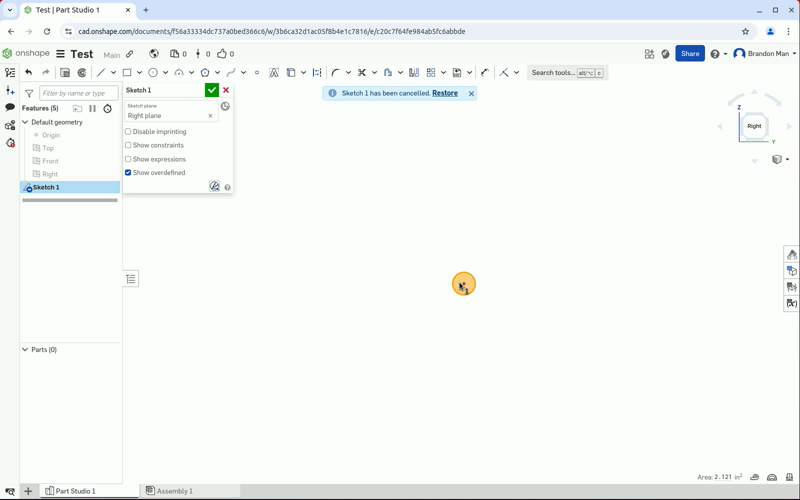
scroll(-6)
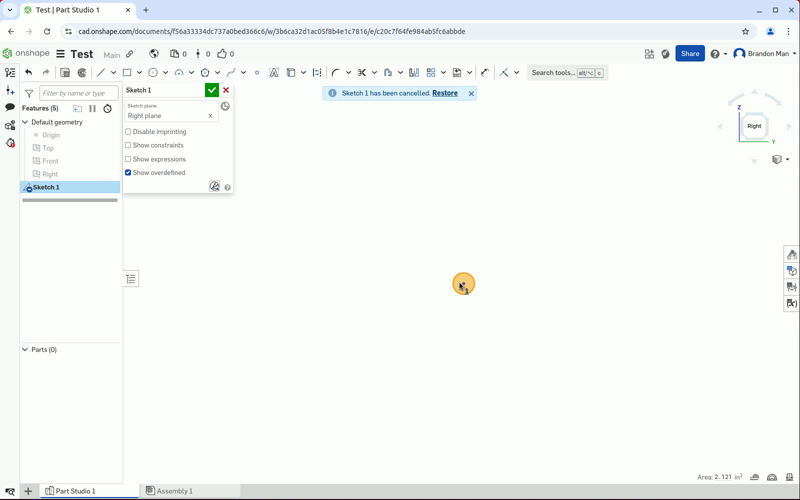
scroll(-6)
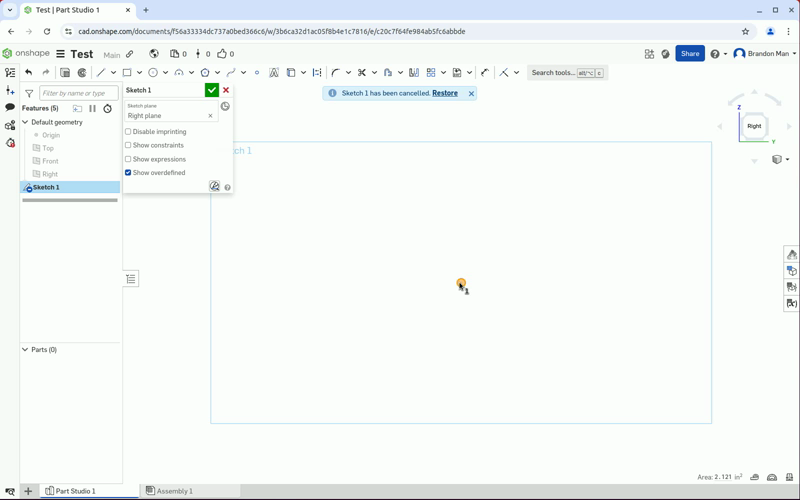
mouse_move(73, 352)
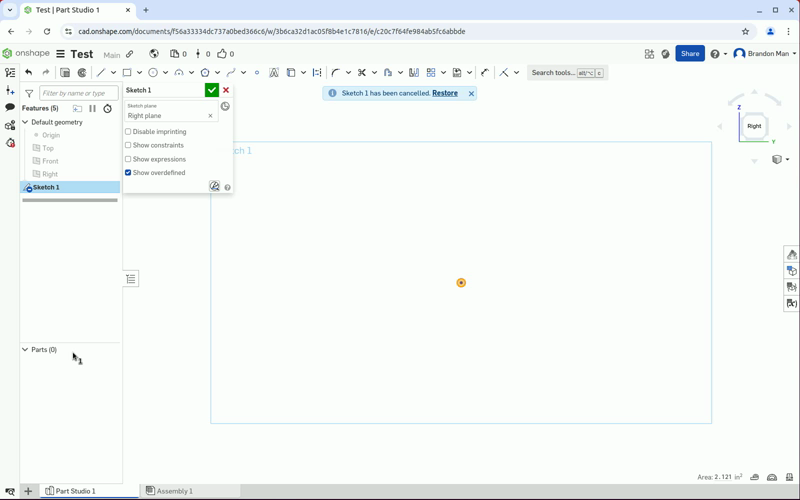
key(shift+y)
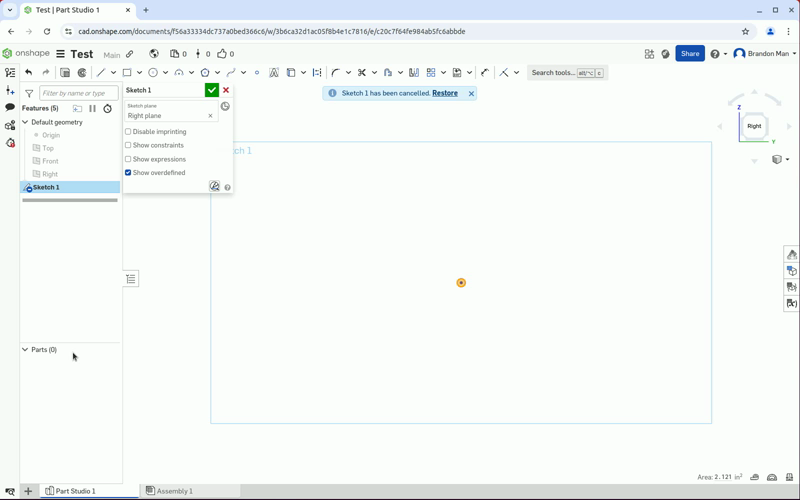
key(shift+e)
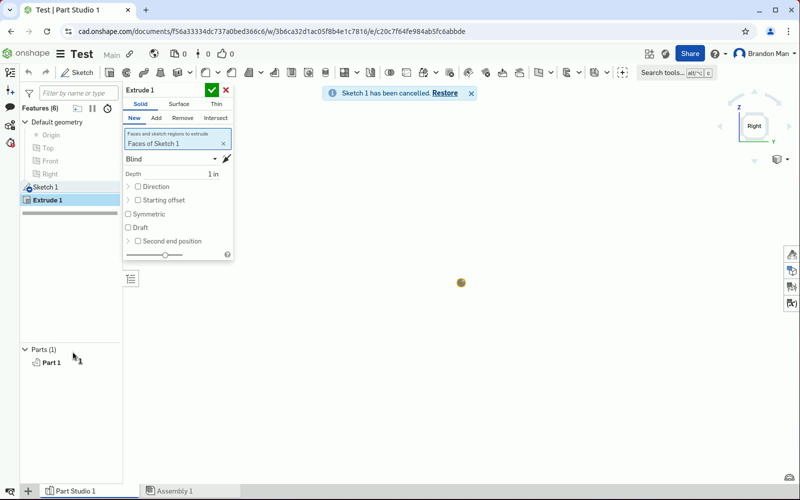
mouse_move(143, 106)
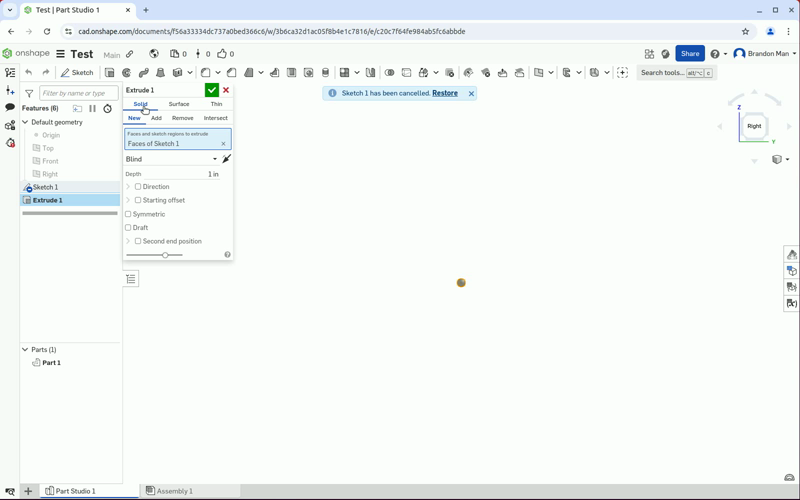
click(143, 106)
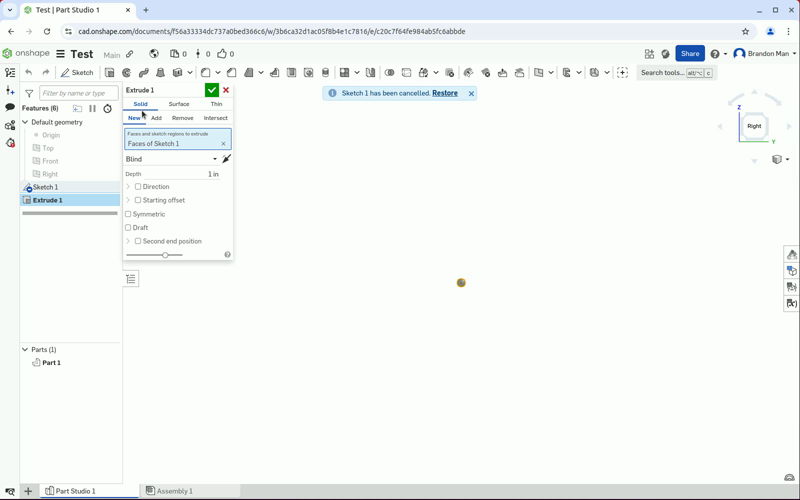
mouse_move(137, 120)
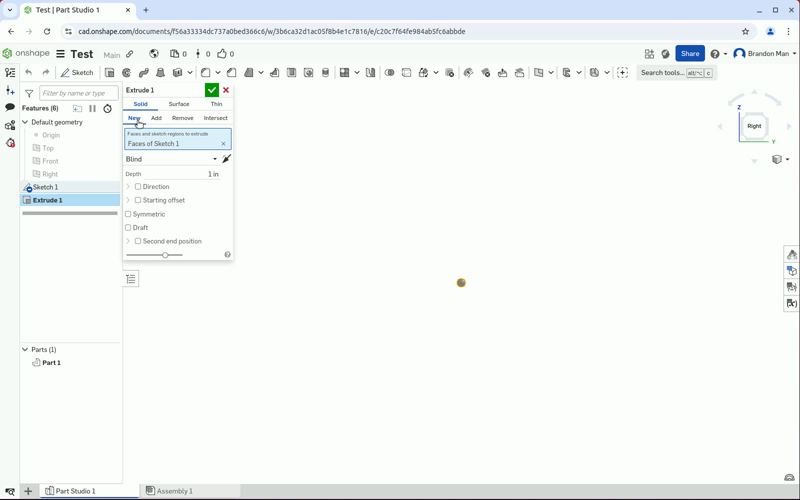
click(137, 120)
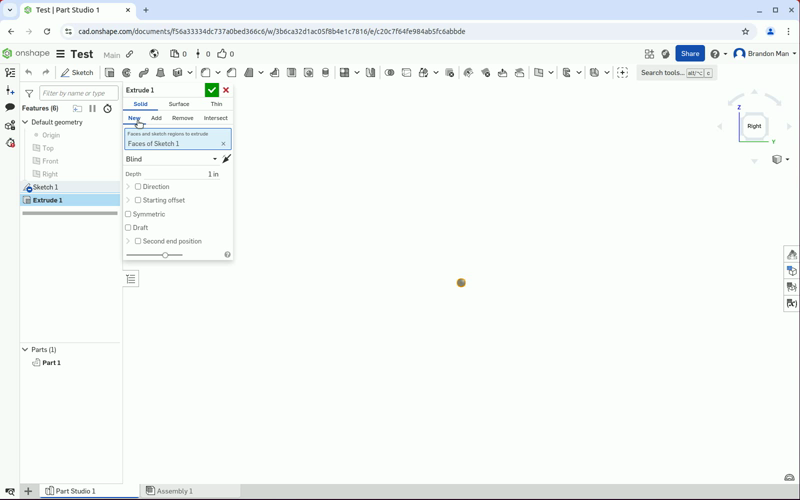
key(tab, 4)
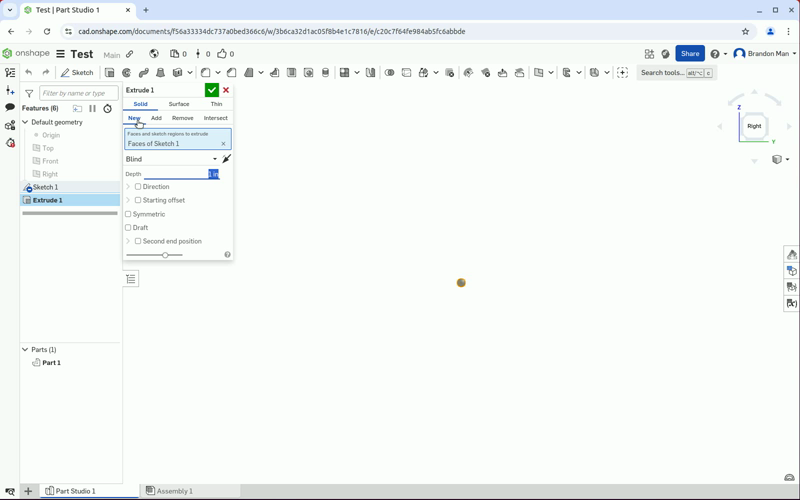
text(-3.851)
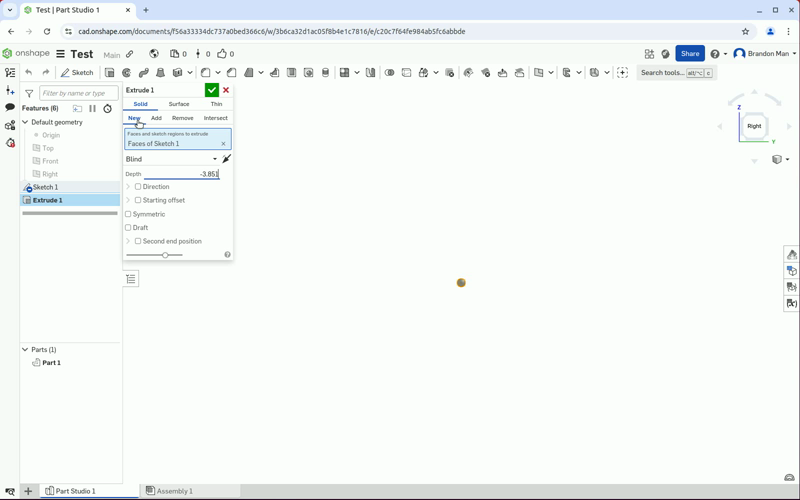
key(enter)
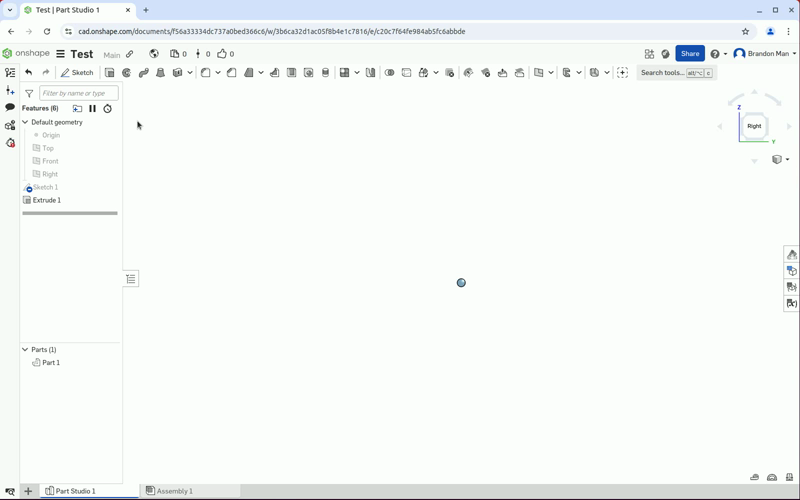
key(shift+h)
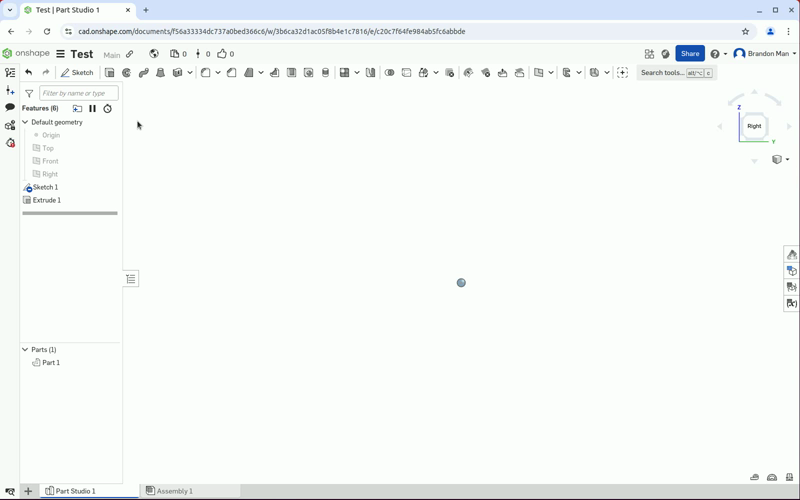
key(shift+h)
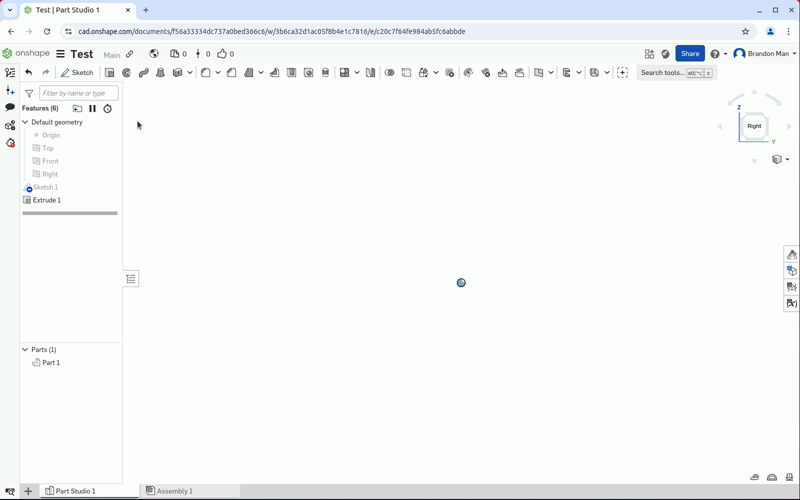
mouse_move(73, 189)
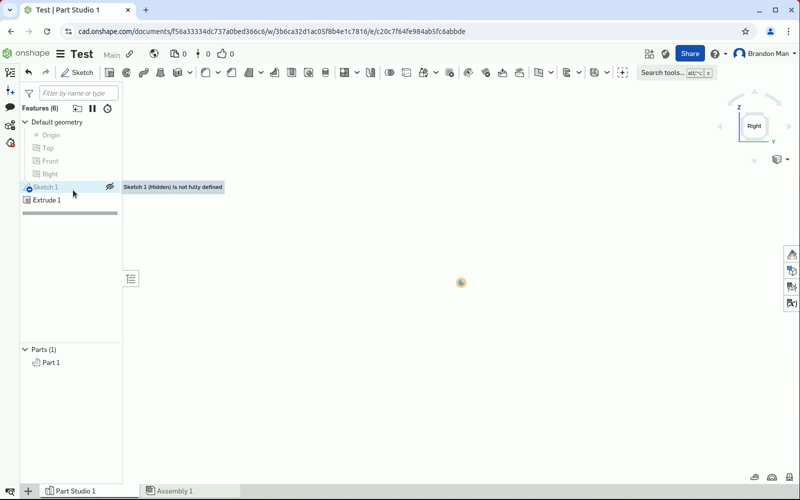
click(73, 189)
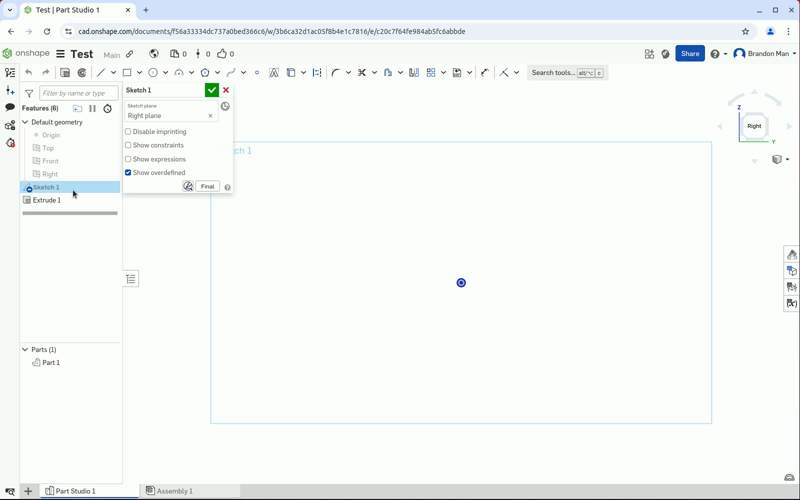
mouse_move(229, 92)
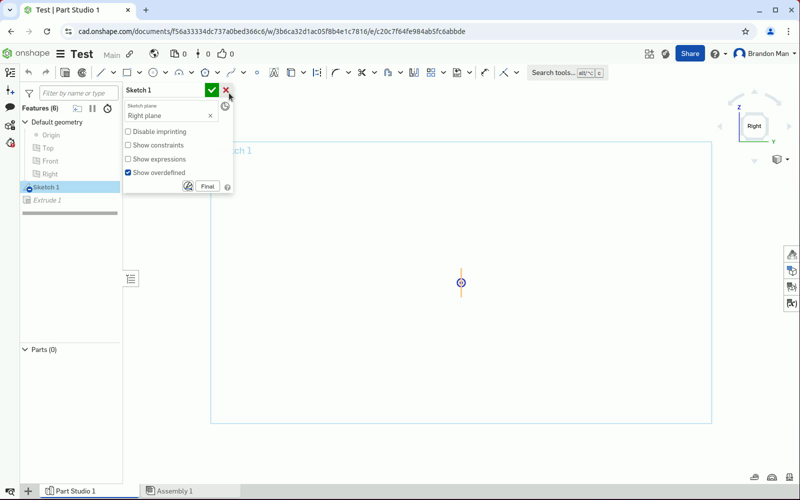
click(229, 92)
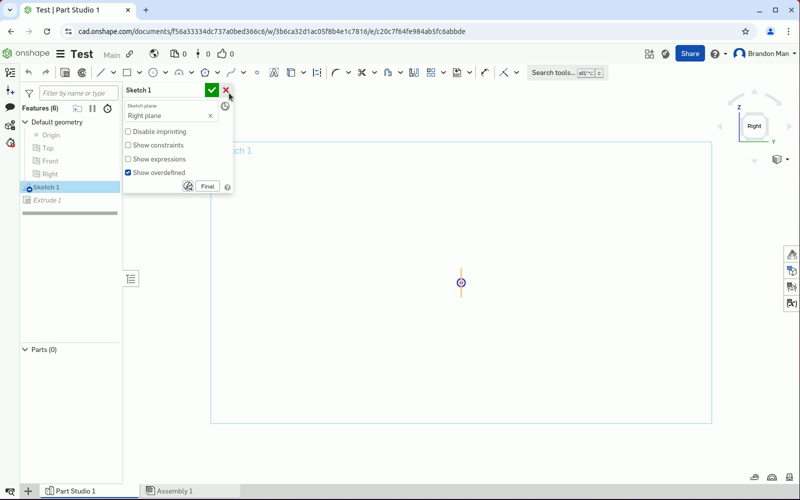
key(shift+s)
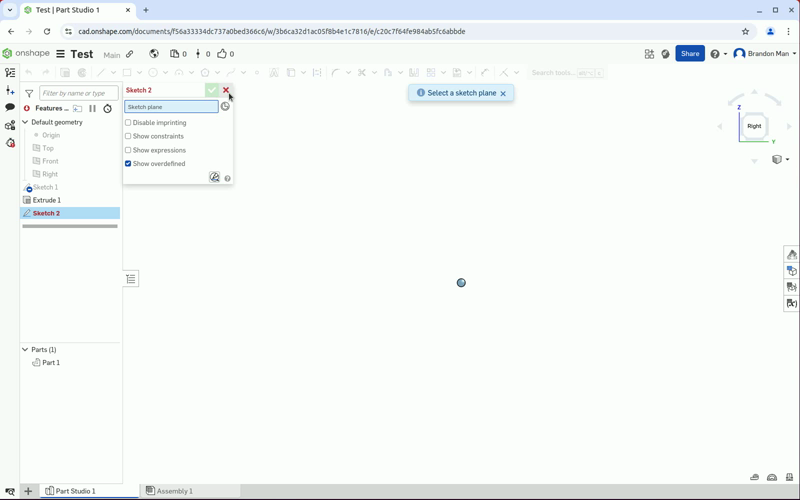
mouse_move(73, 176)
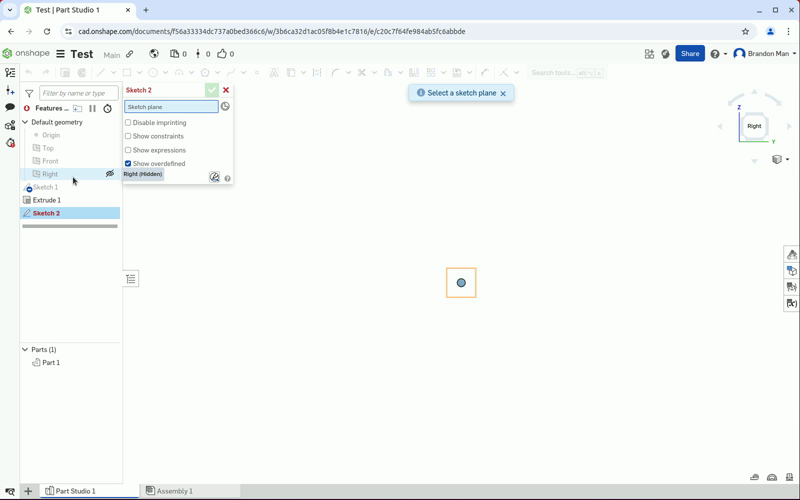
click(73, 176)
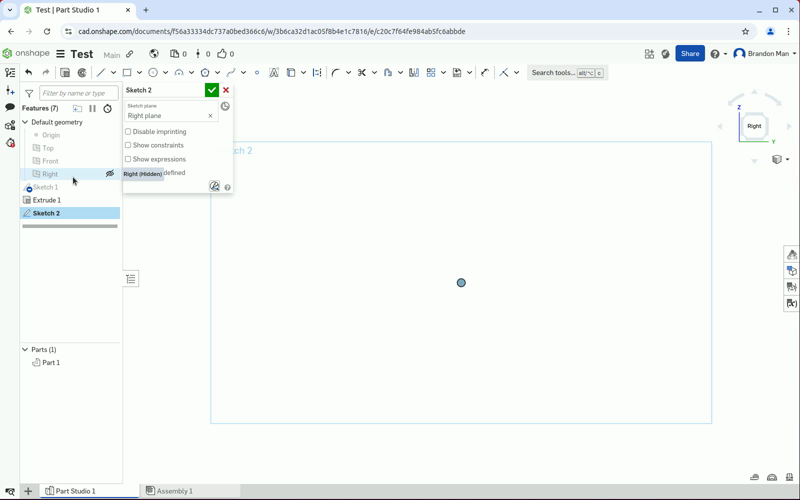
mouse_move(73, 352)
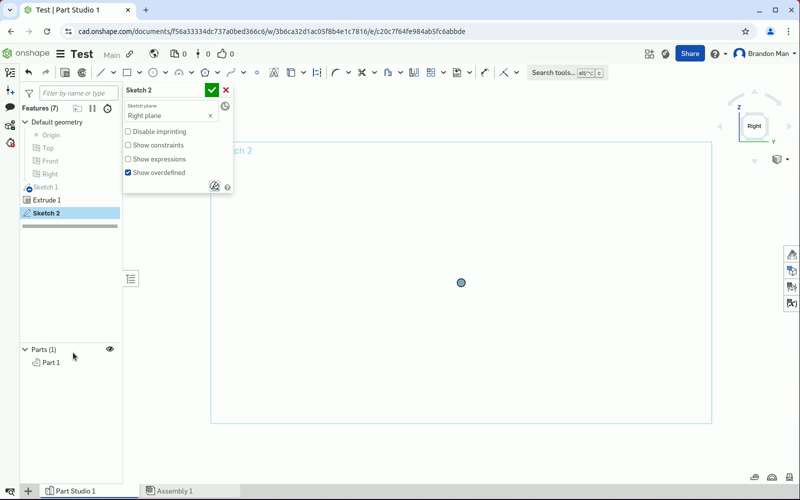
key(y)
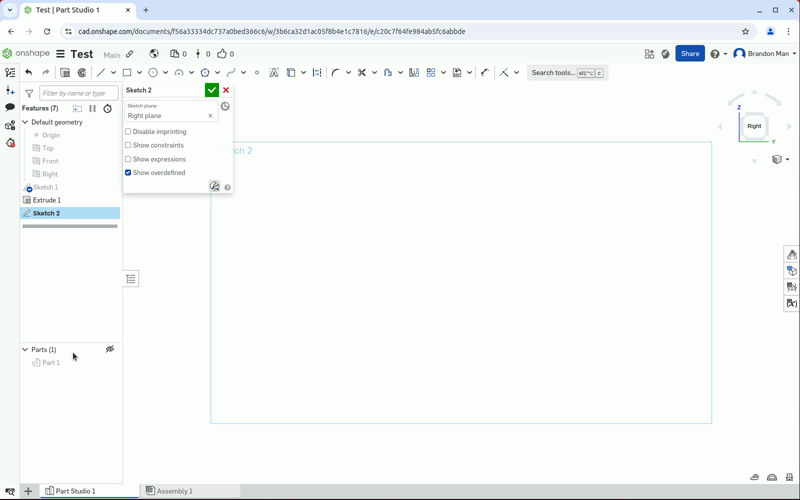
key(c)
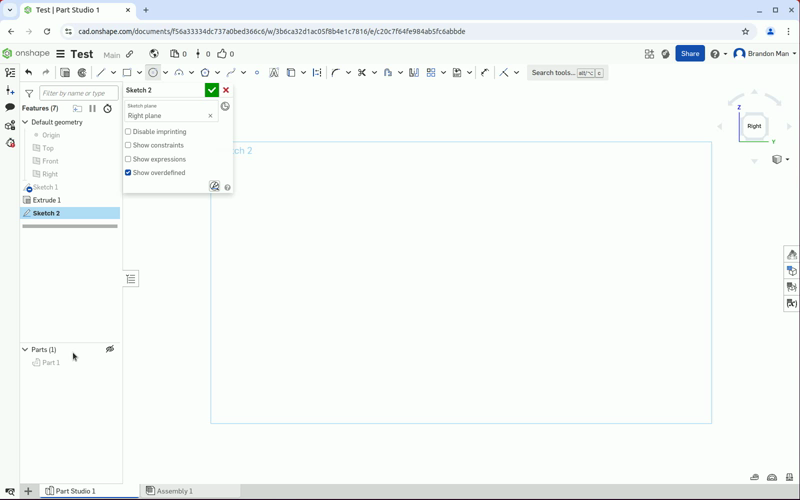
key_down(shift)
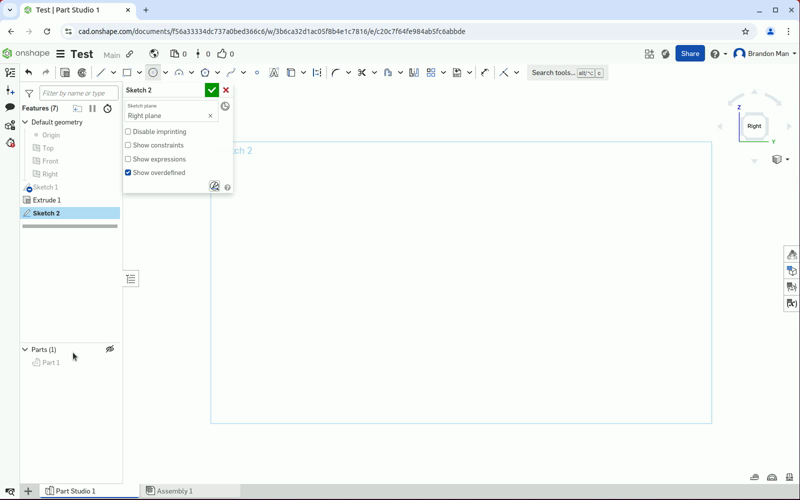
mouse_move(461, 282)
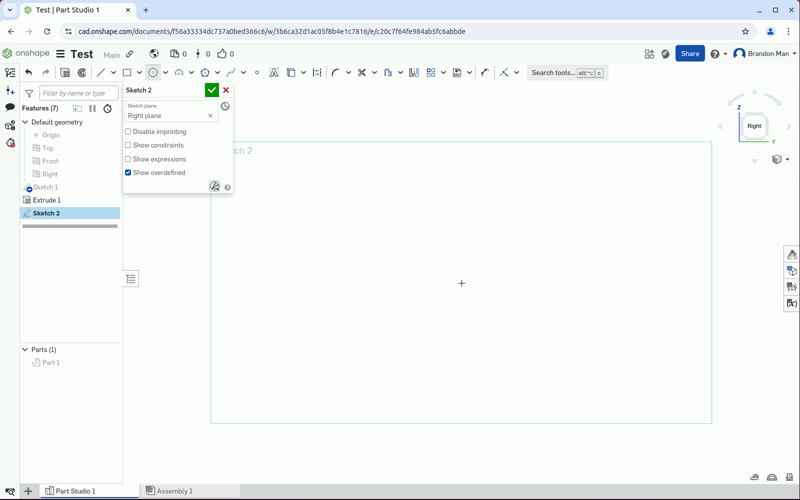
click(461, 282)
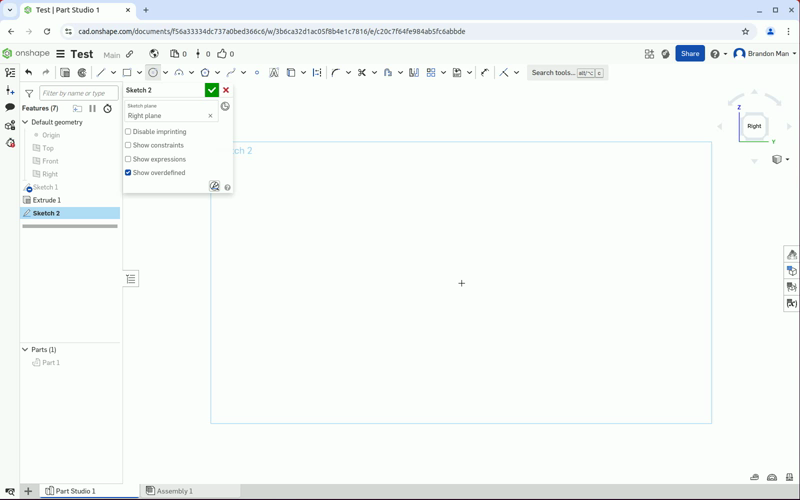
key_up(shift)
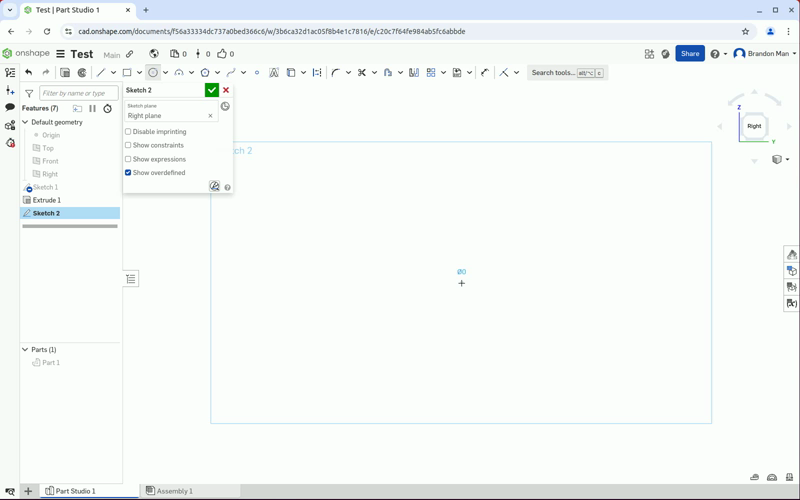
mouse_move(463, 282)
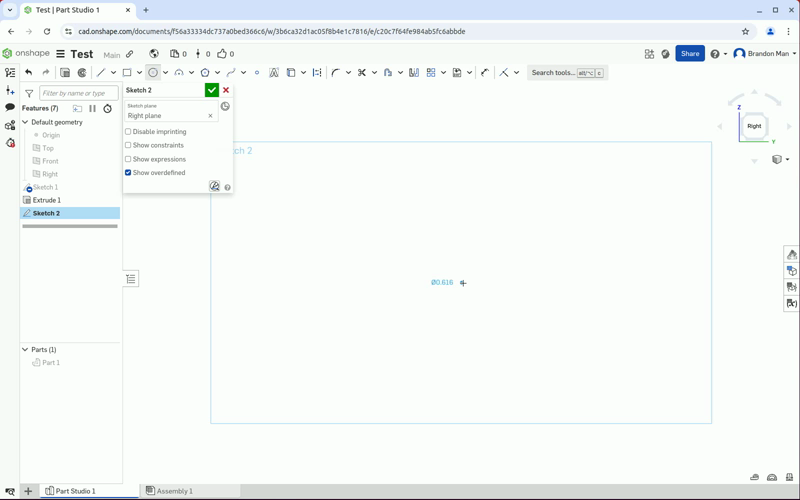
scroll(6)
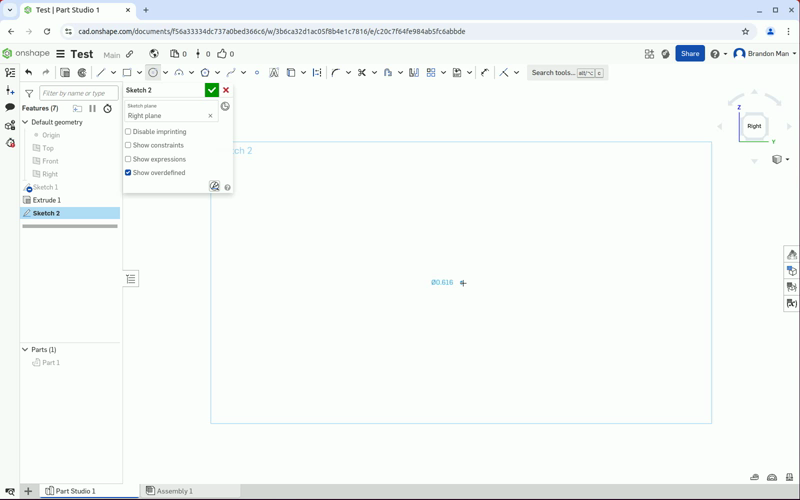
scroll(6)
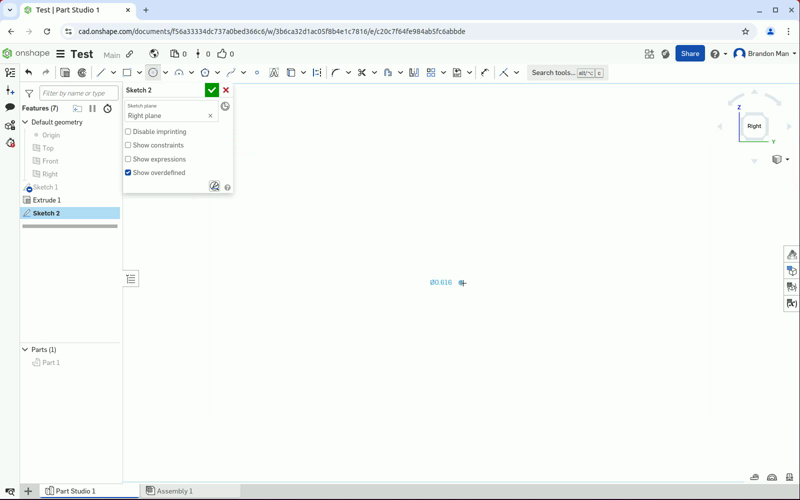
scroll(6)
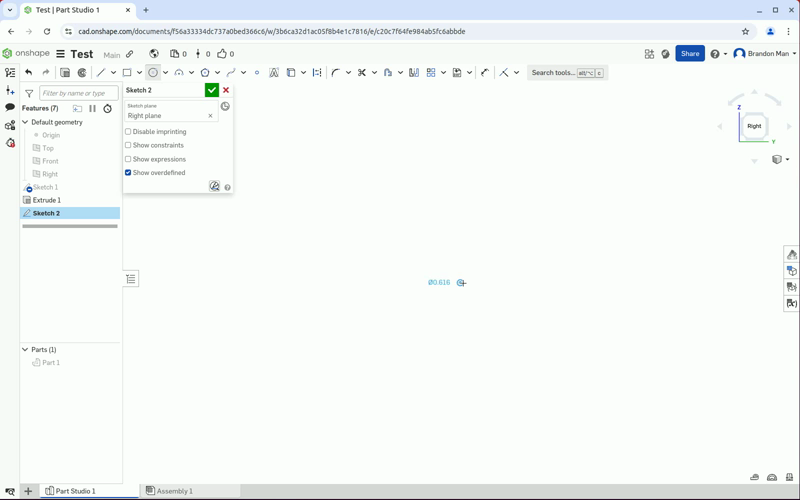
scroll(6)
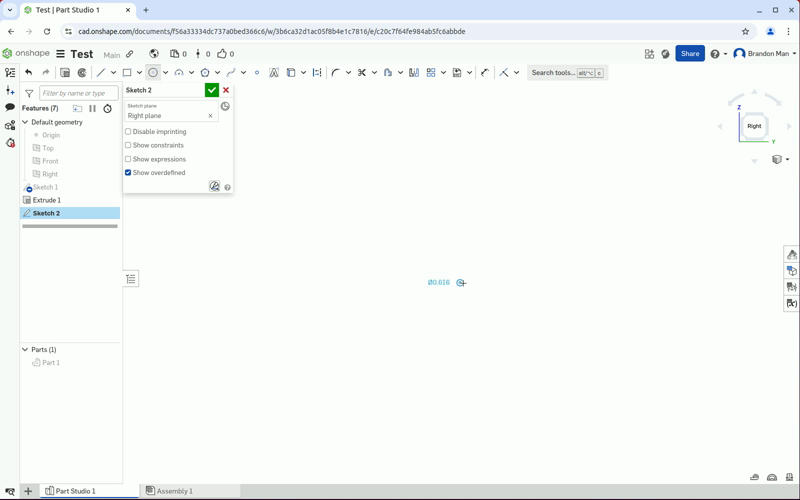
scroll(6)
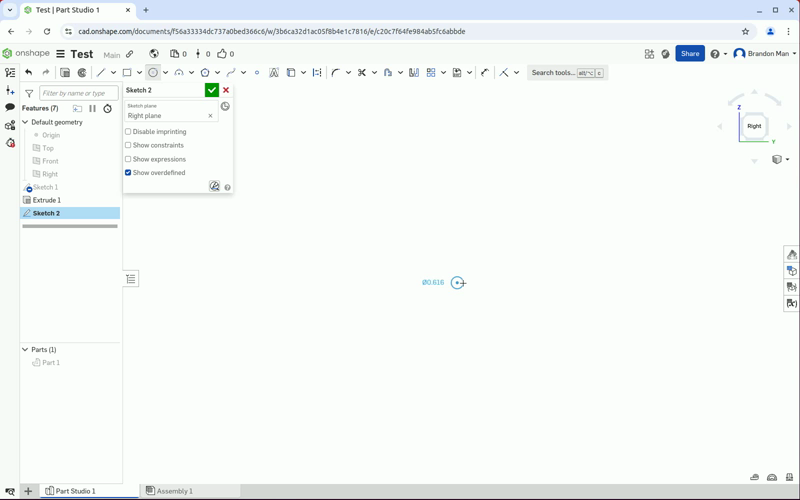
scroll(6)
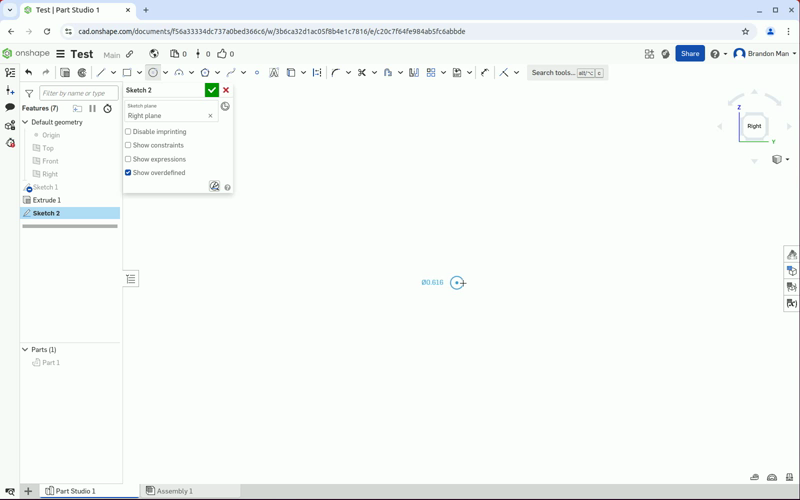
scroll(6)
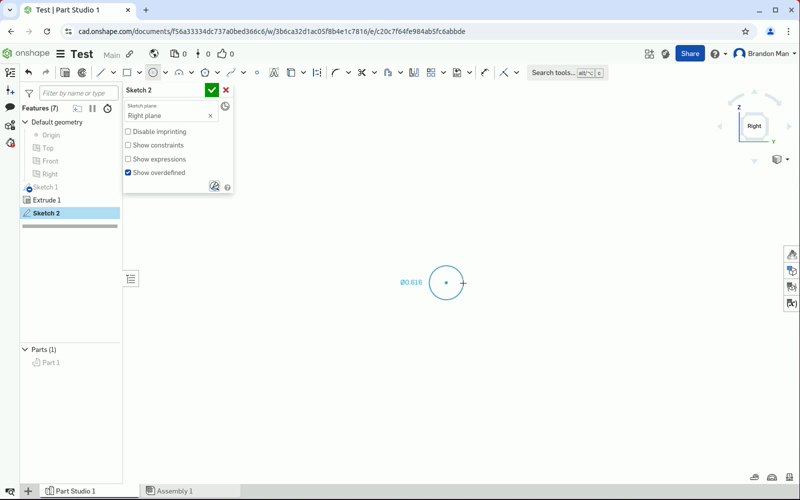
click(463, 282)
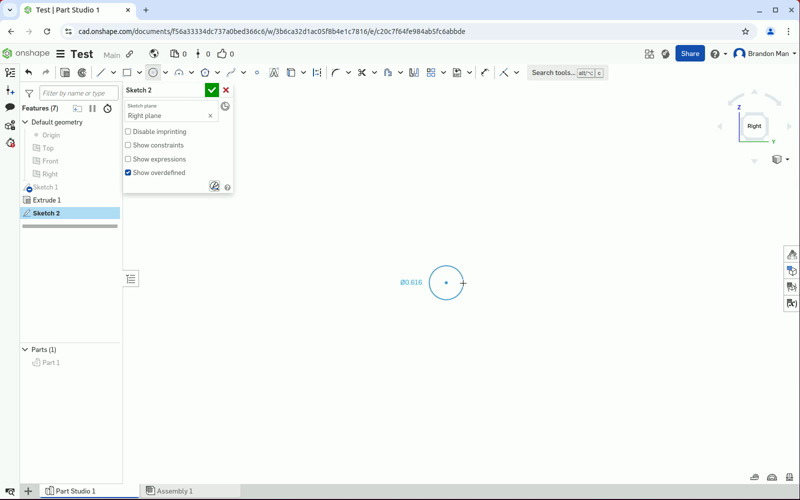
scroll(-6)
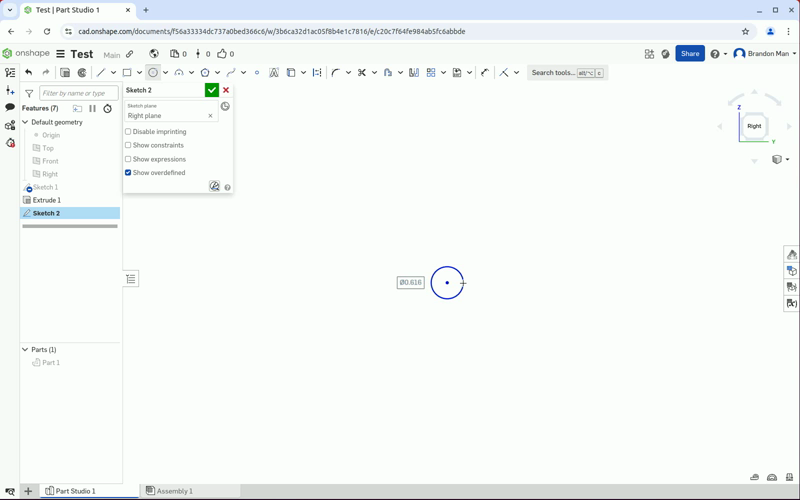
scroll(-6)
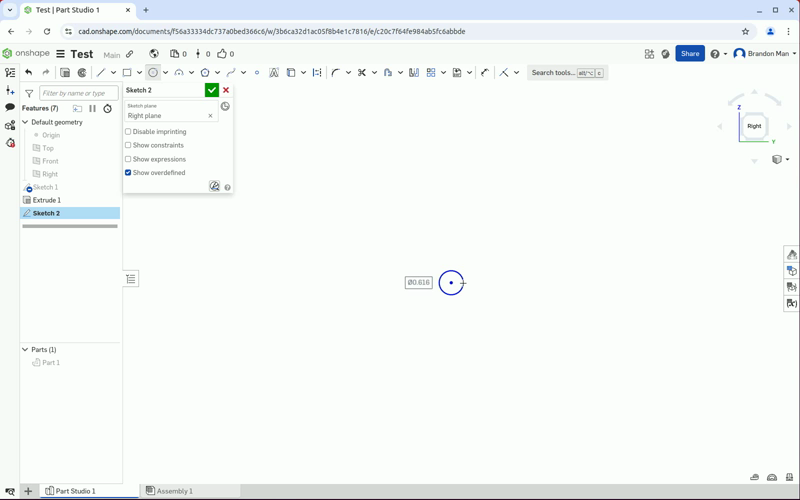
scroll(-6)
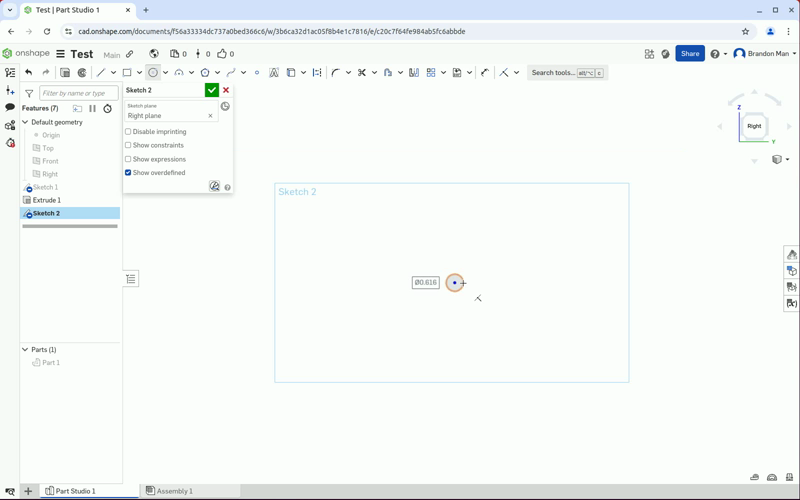
scroll(-6)
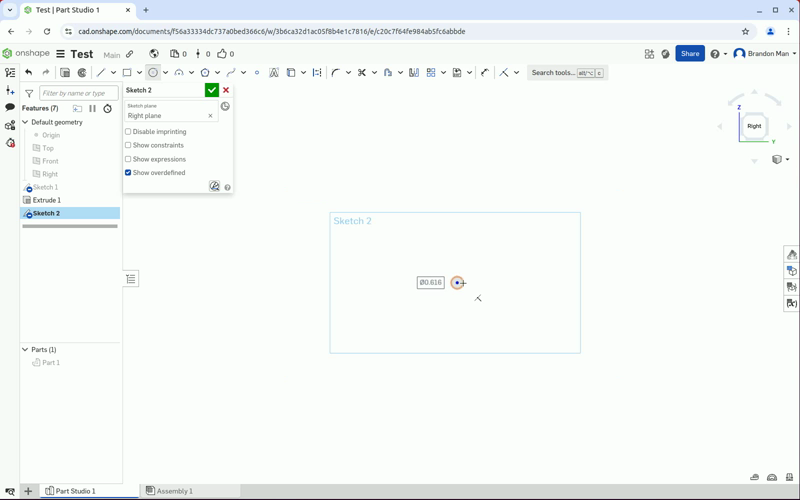
scroll(-6)
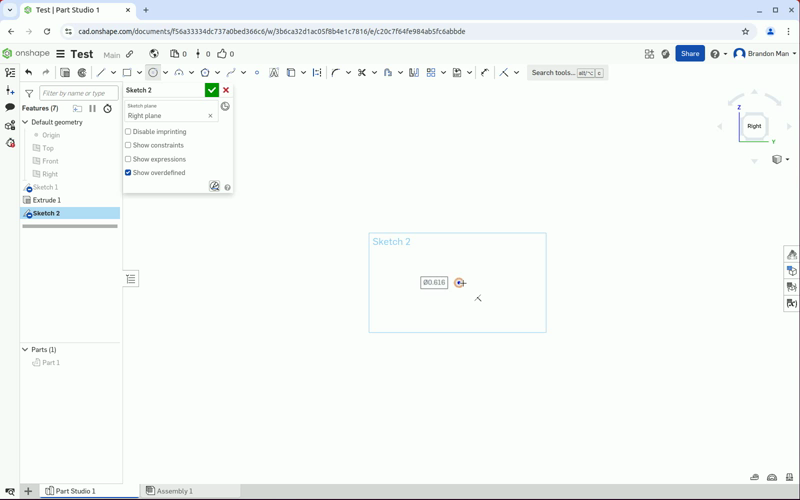
scroll(-6)
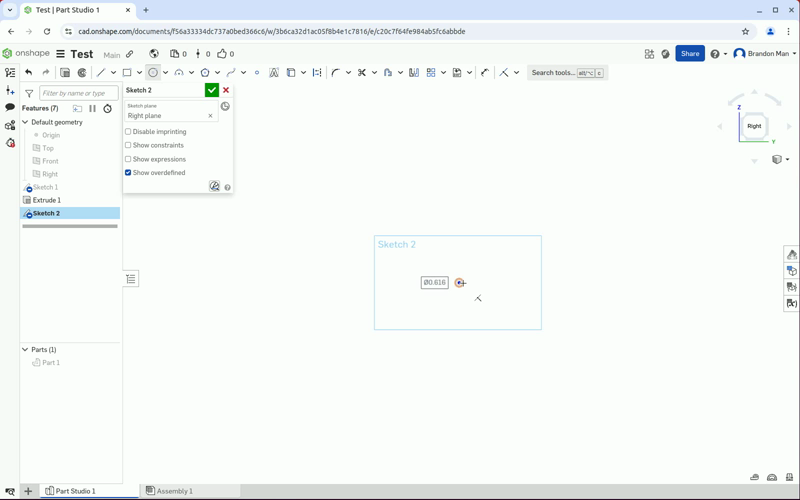
scroll(-6)
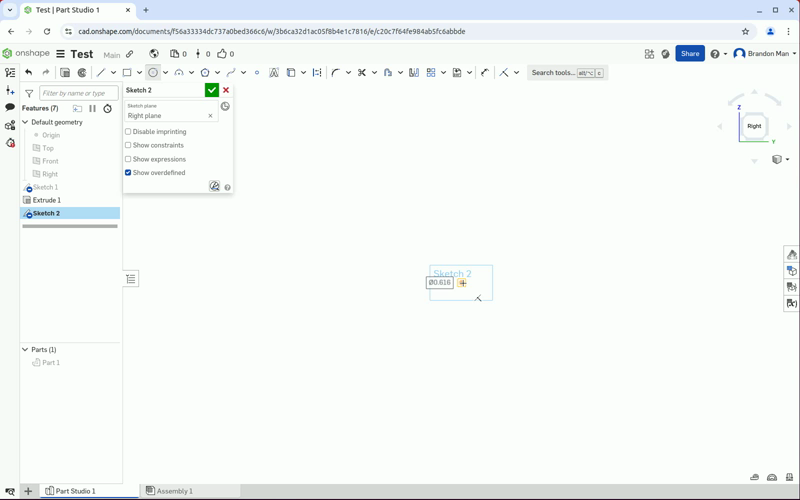
key(esc)
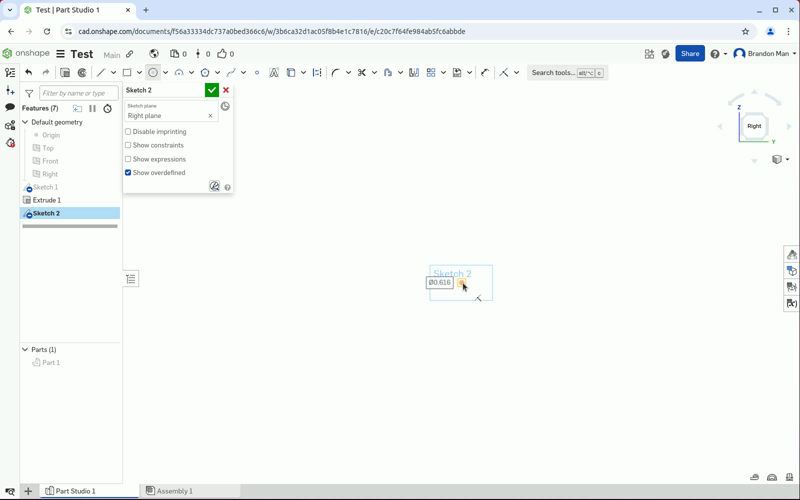
mouse_move(461, 282)
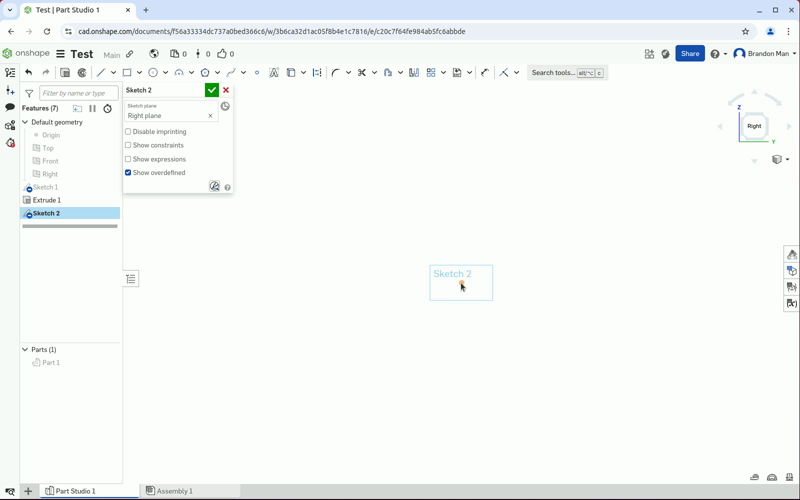
scroll(6)
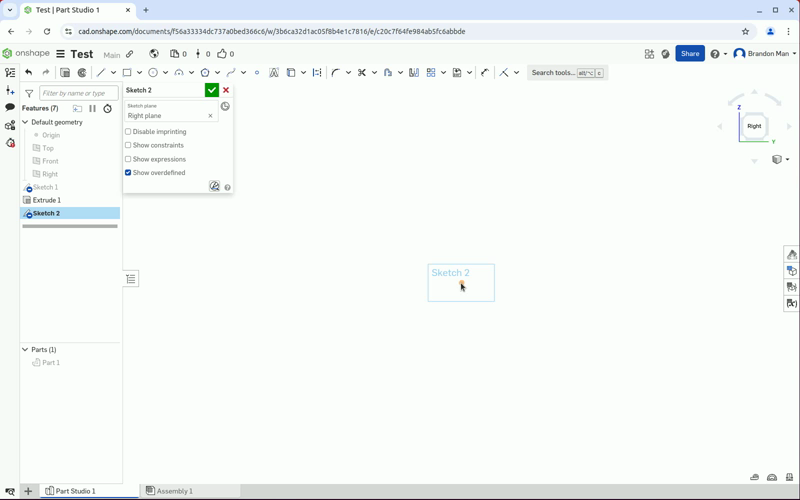
scroll(6)
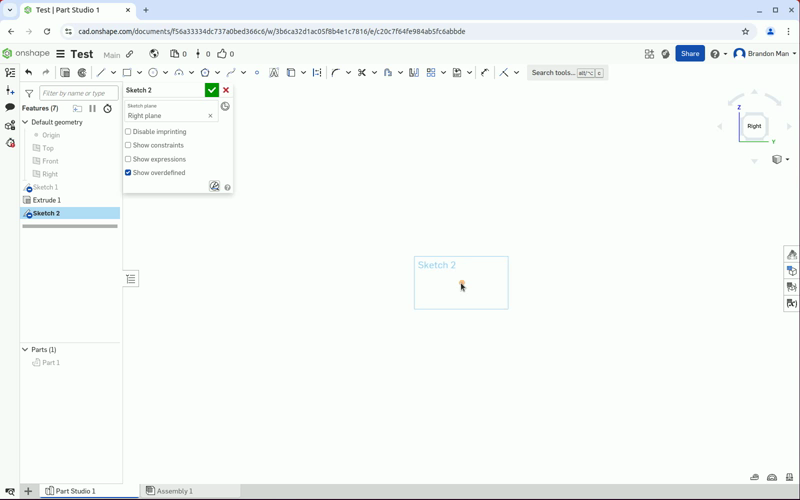
scroll(6)
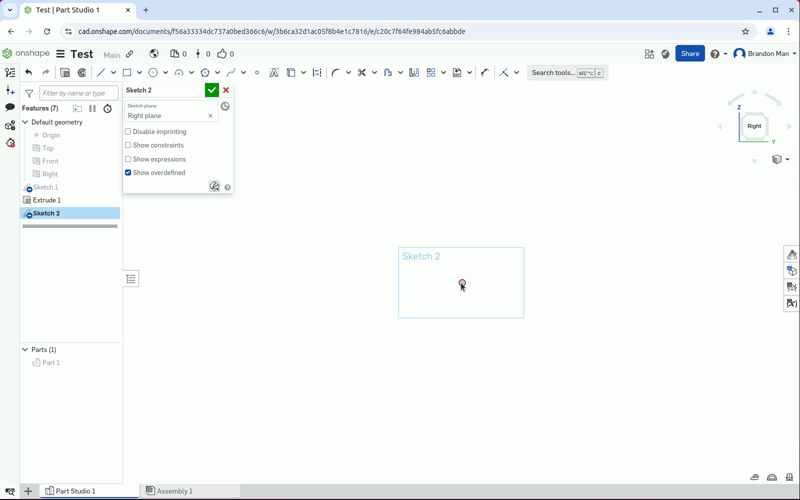
scroll(6)
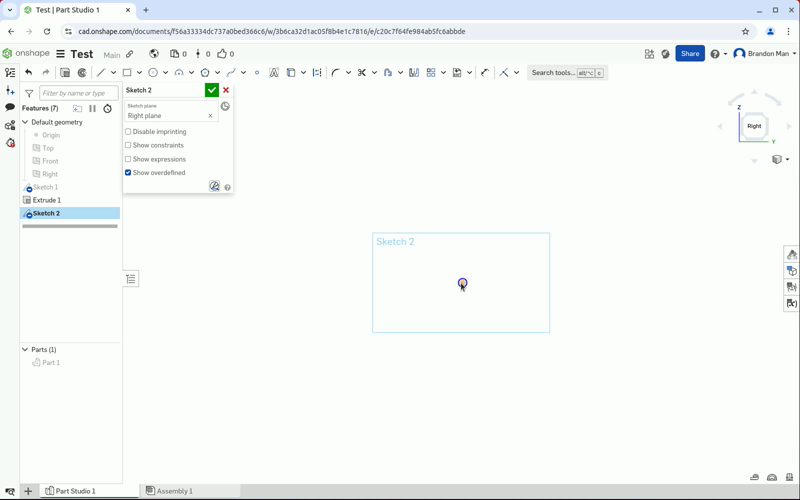
scroll(6)
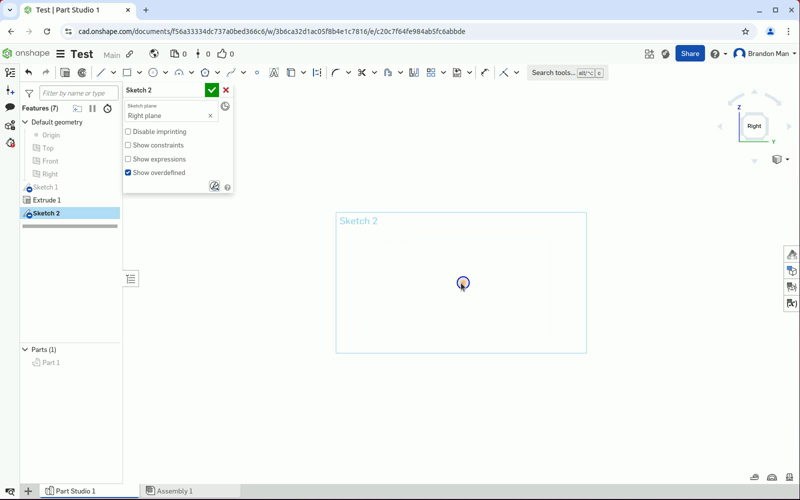
scroll(6)
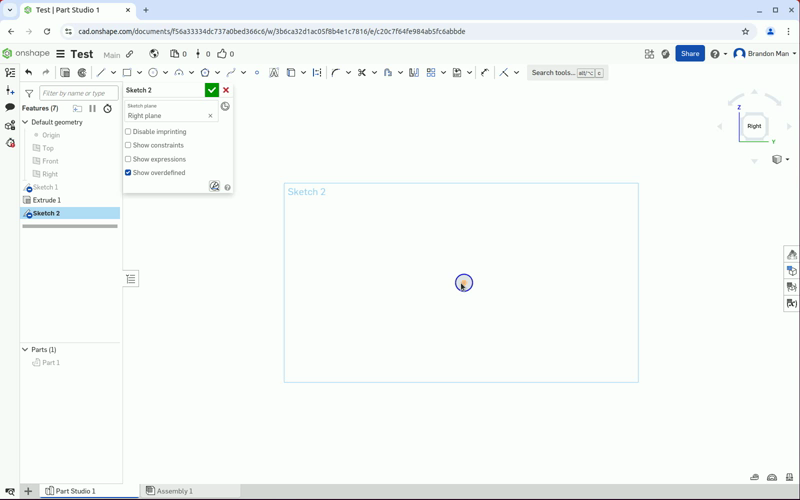
scroll(6)
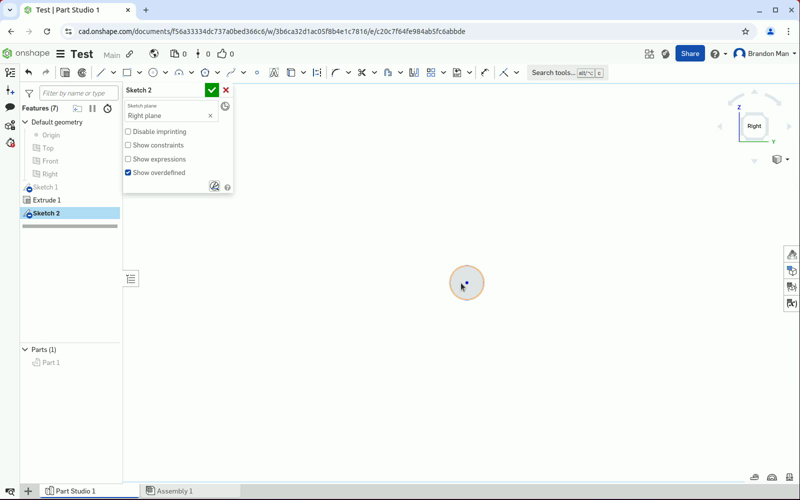
click(461, 282)
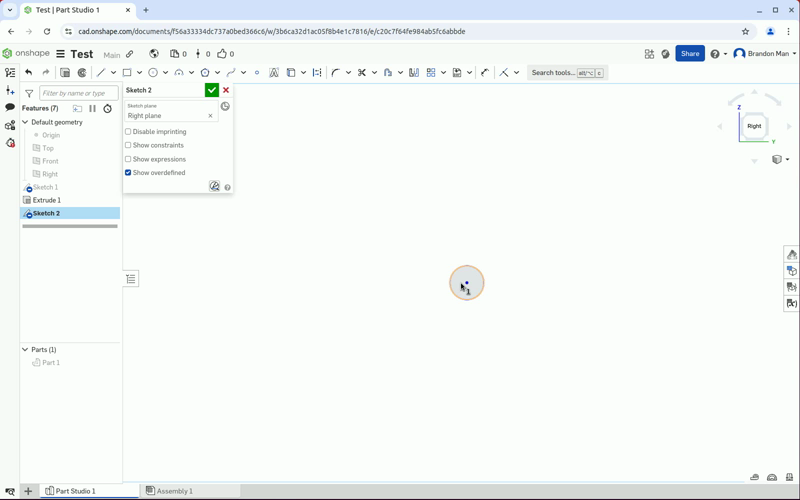
scroll(-6)
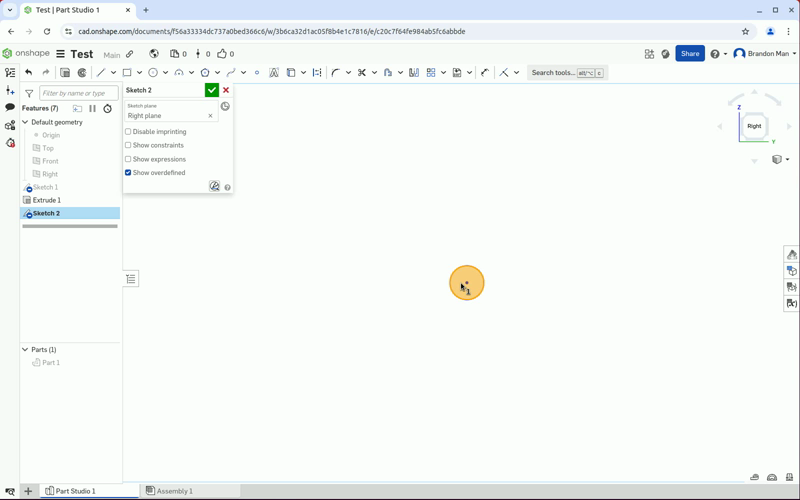
scroll(-6)
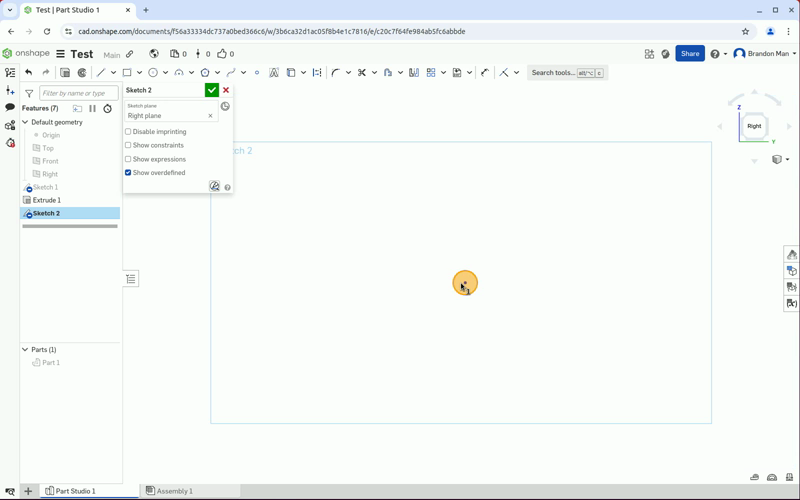
scroll(-6)
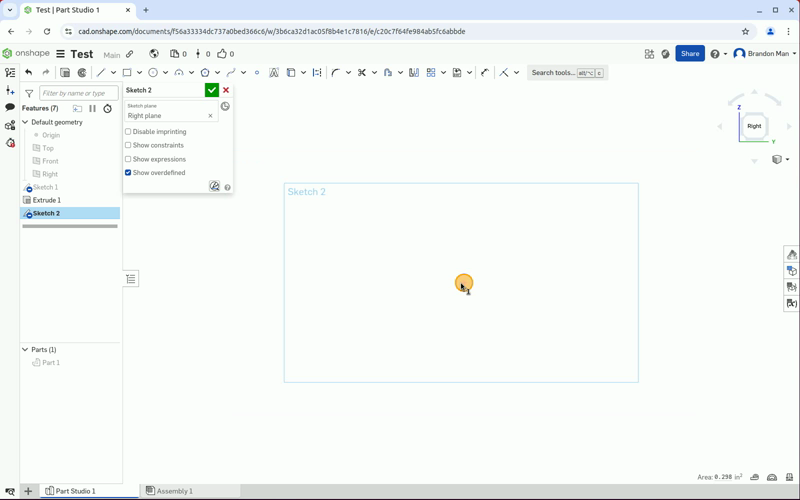
scroll(-6)
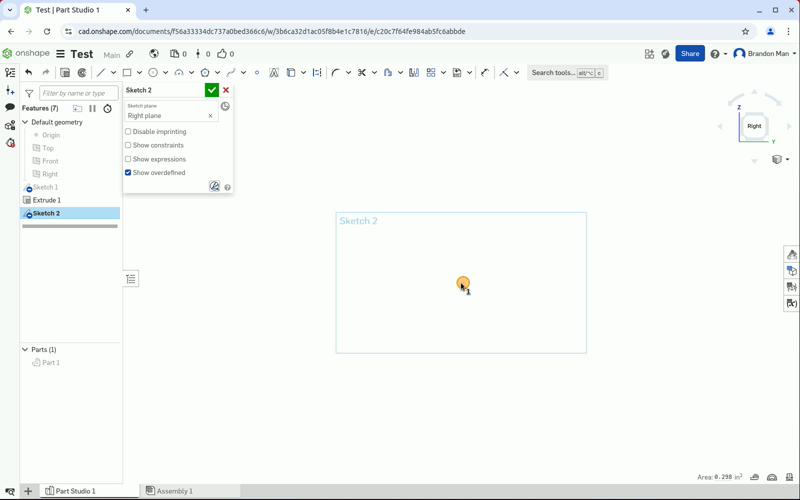
scroll(-6)
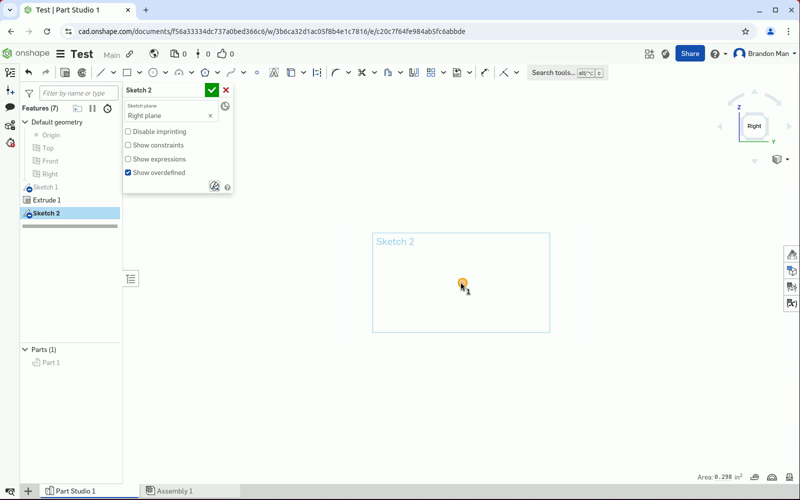
scroll(-6)
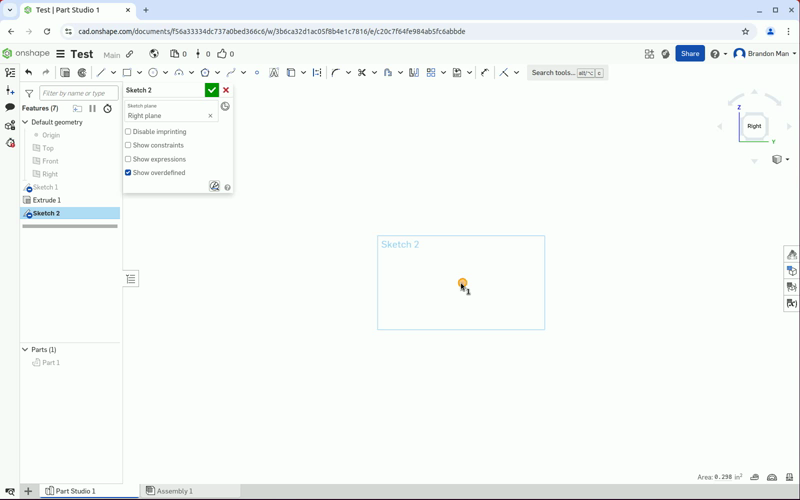
scroll(-6)
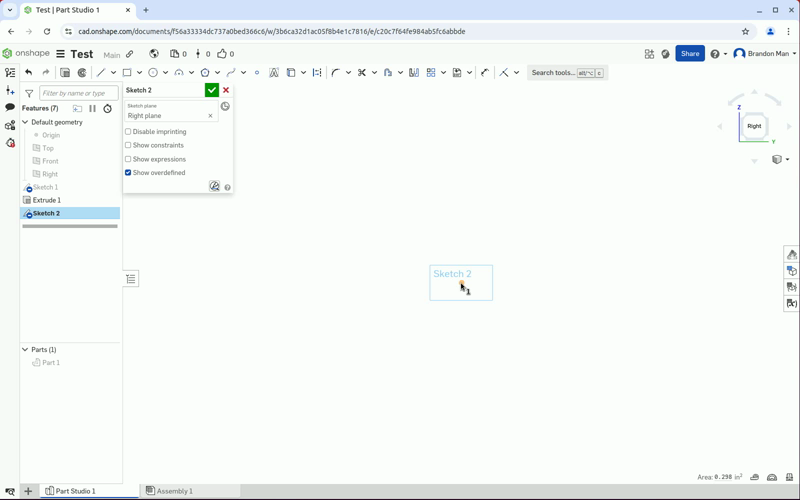
mouse_move(73, 352)
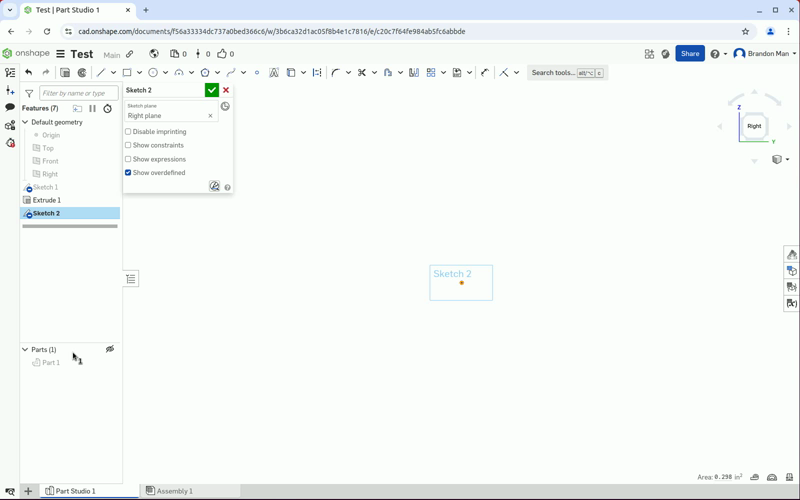
key(shift+y)
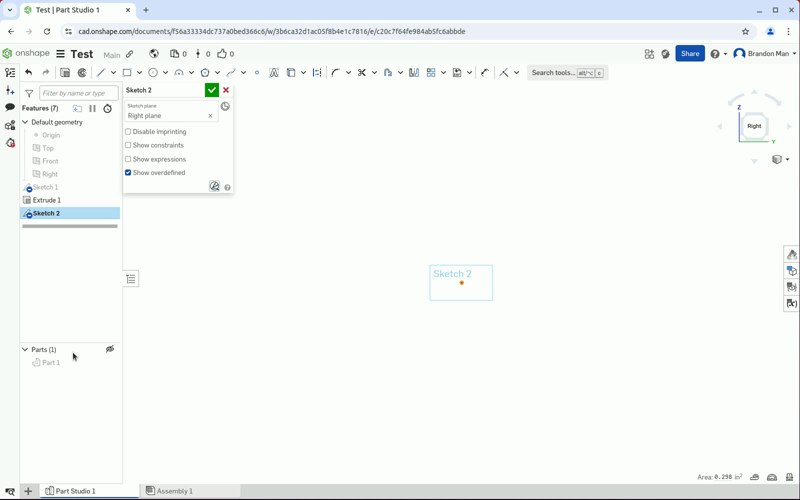
key(shift+e)
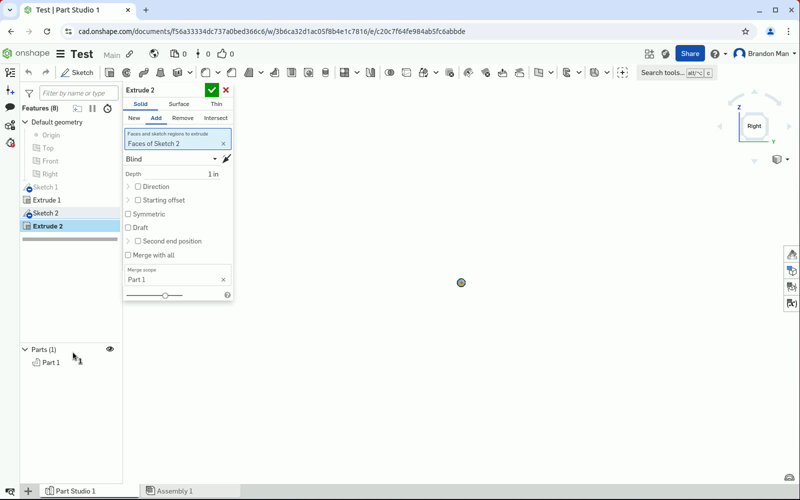
mouse_move(143, 106)
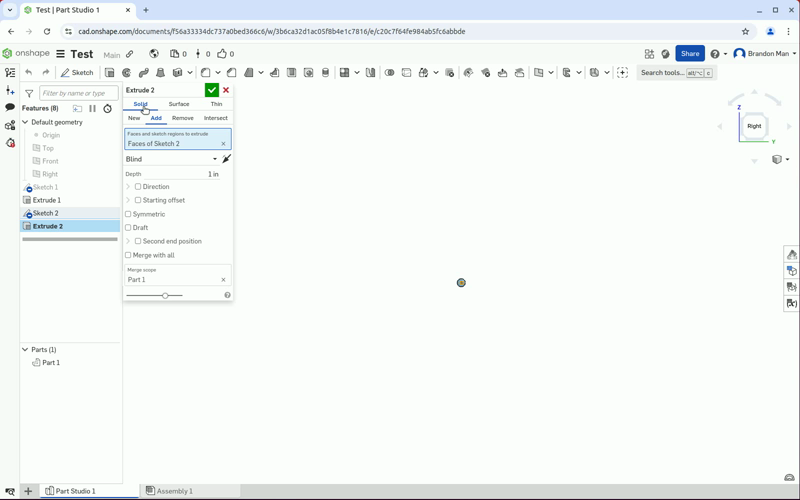
click(143, 106)
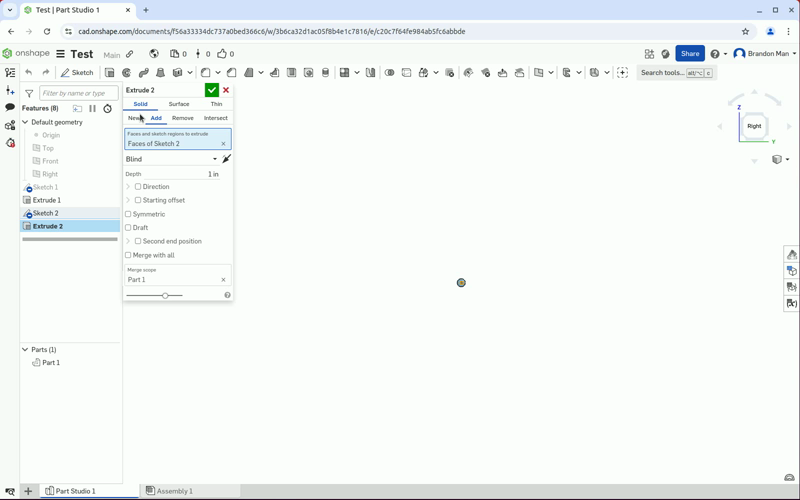
mouse_move(137, 120)
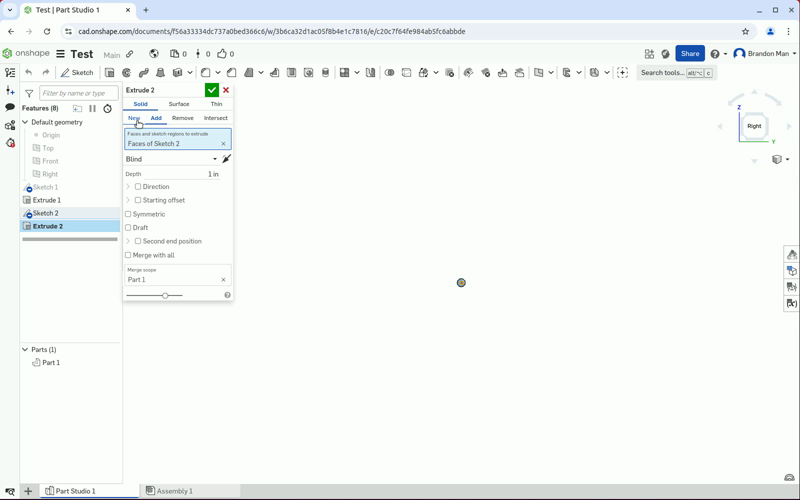
click(137, 120)
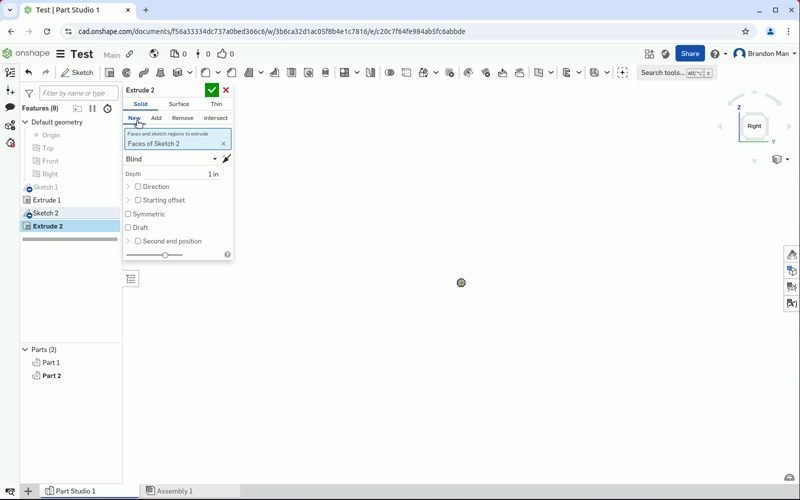
key(tab, 4)
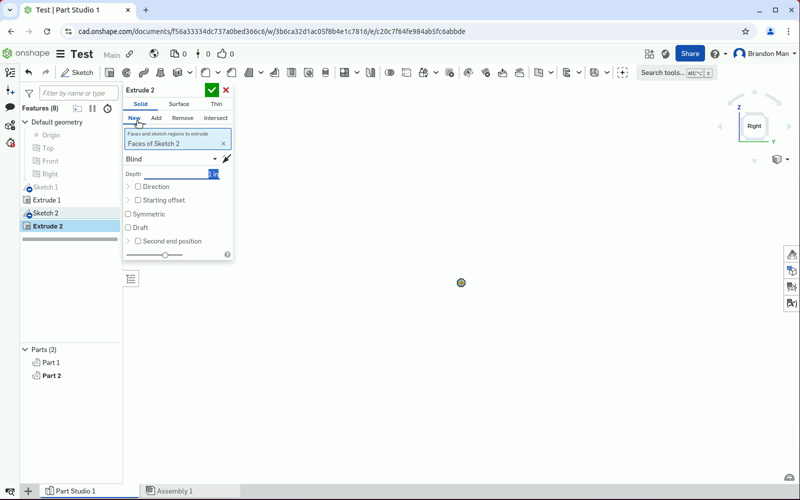
text(23.108)
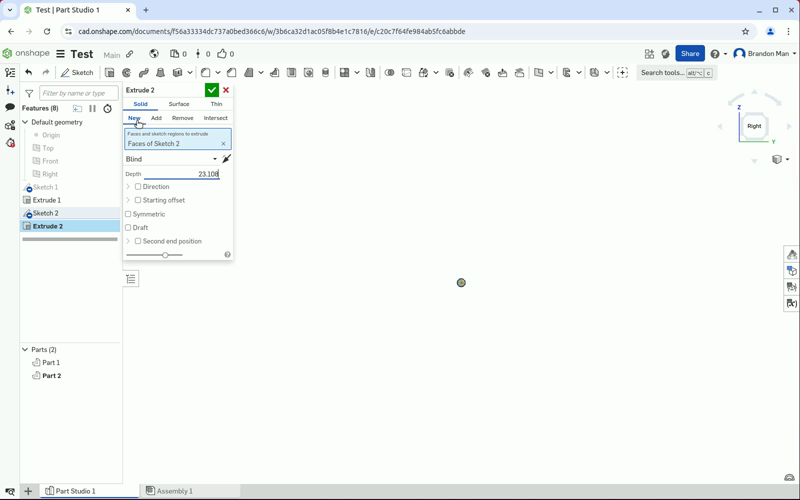
key(enter)
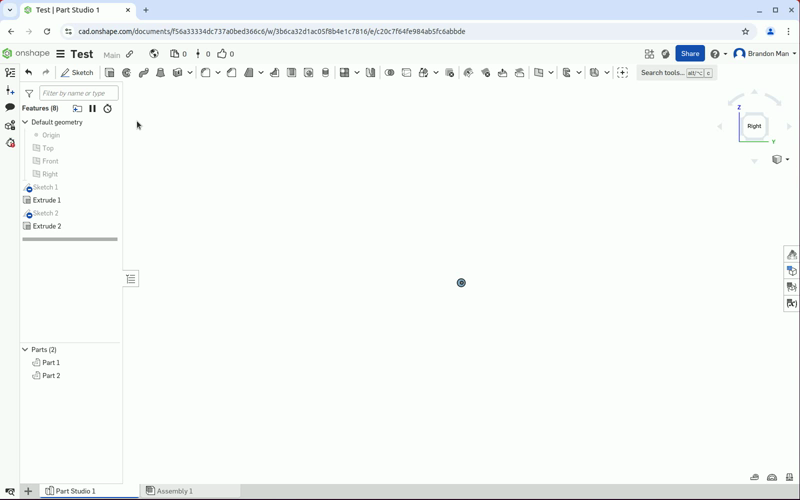
key(shift+h)
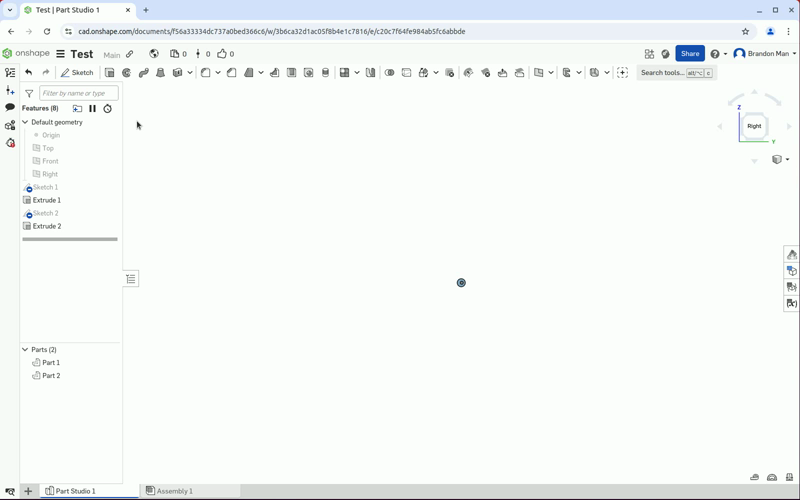
key(shift+h)
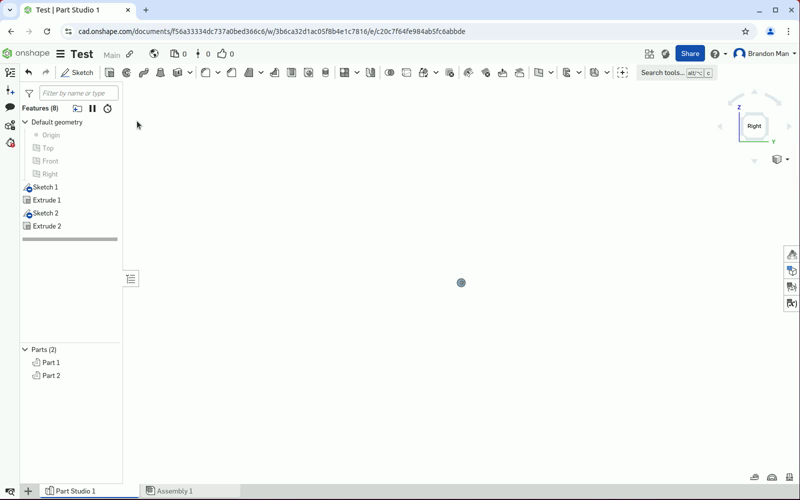
key(shift+7)
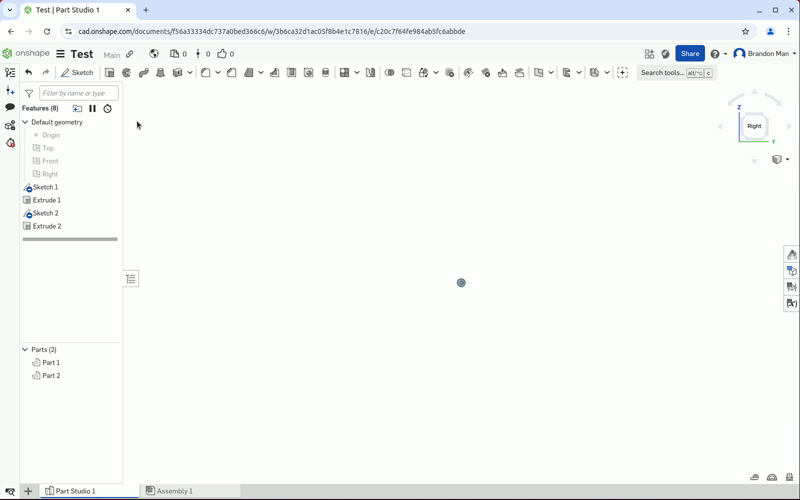
key(right, 2)
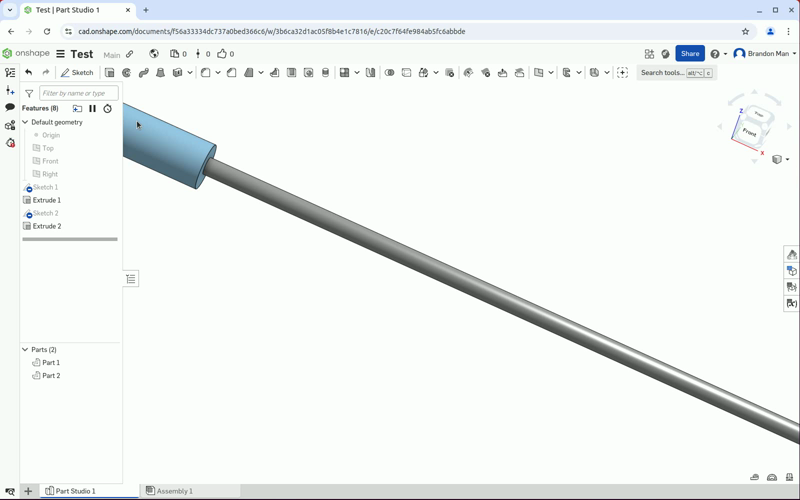
key(down, 2)
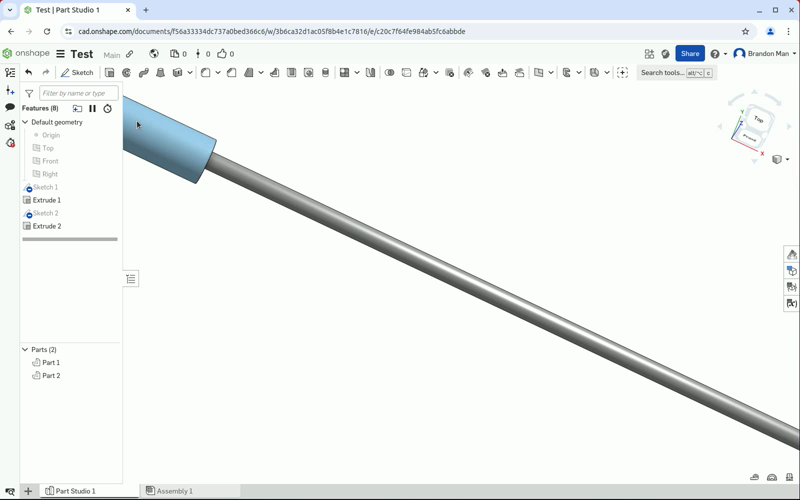
key(up, 2)
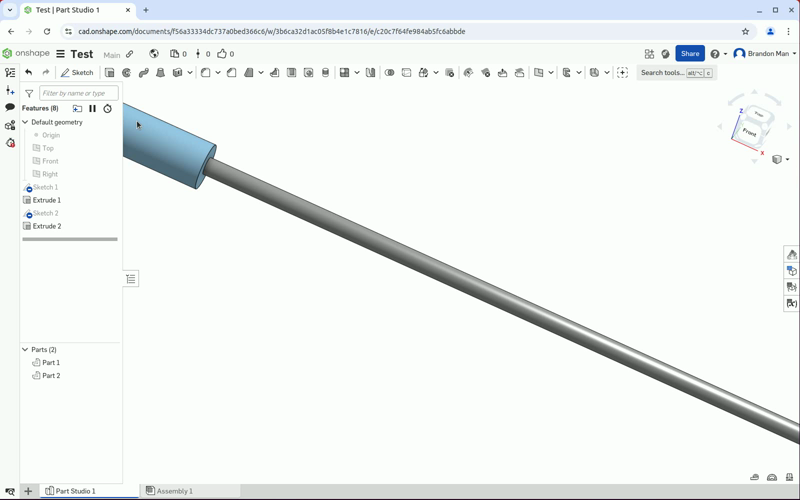
key(left, 2)
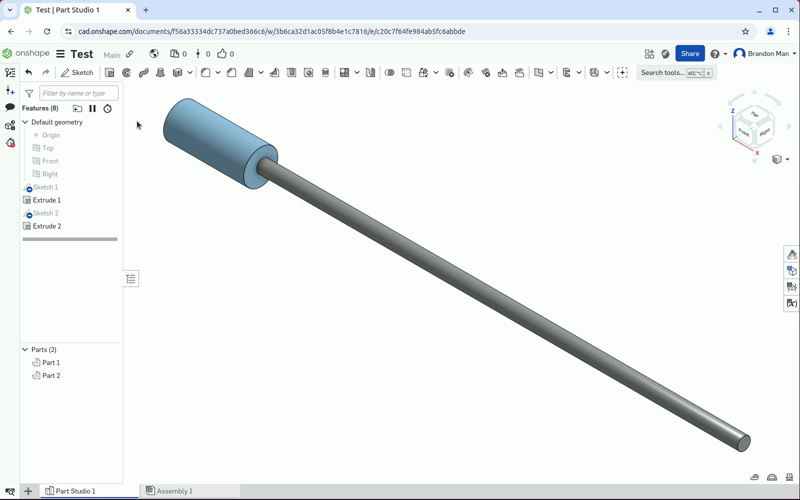
mouse_move(73, 189)
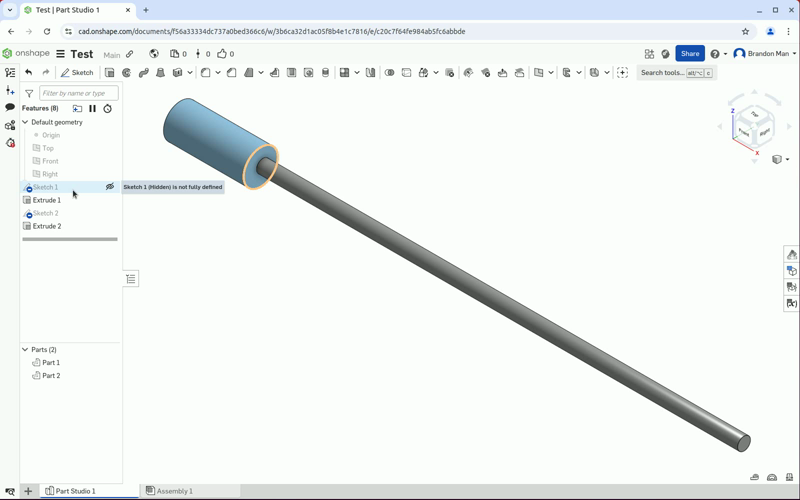
click(73, 189)